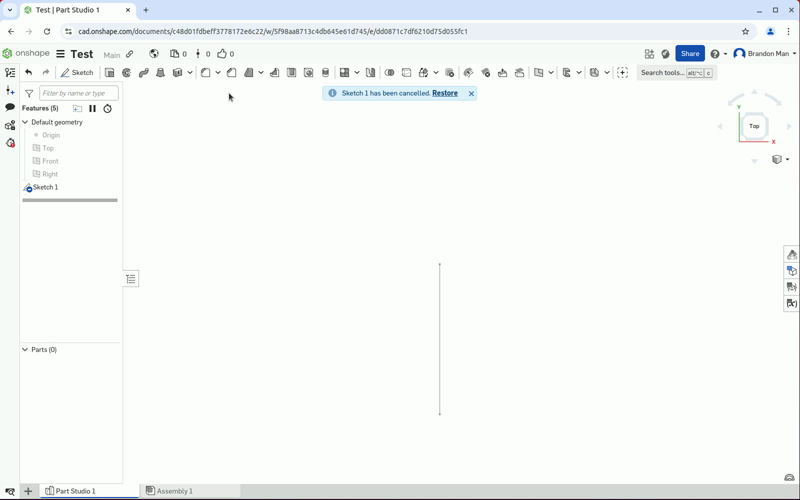
key(shift+h)
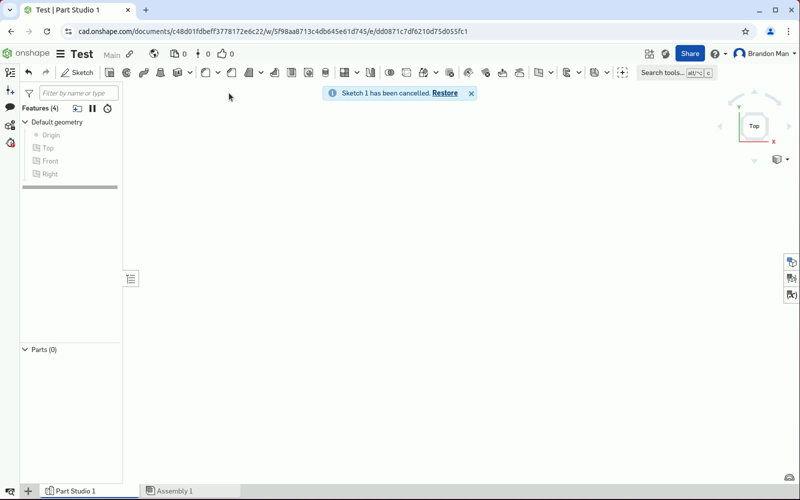
mouse_move(73, 352)
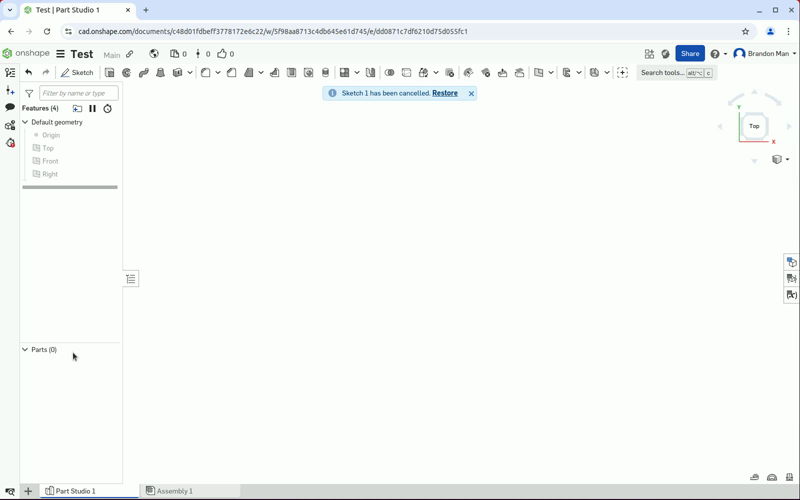
key(y)
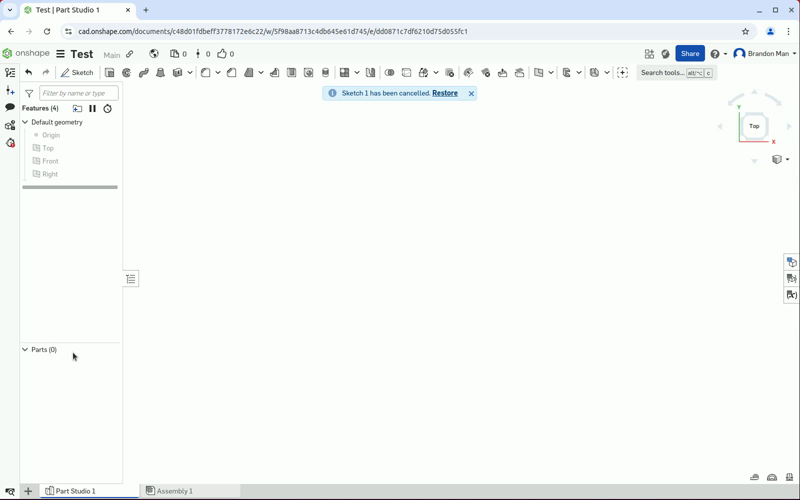
key(shift+p)
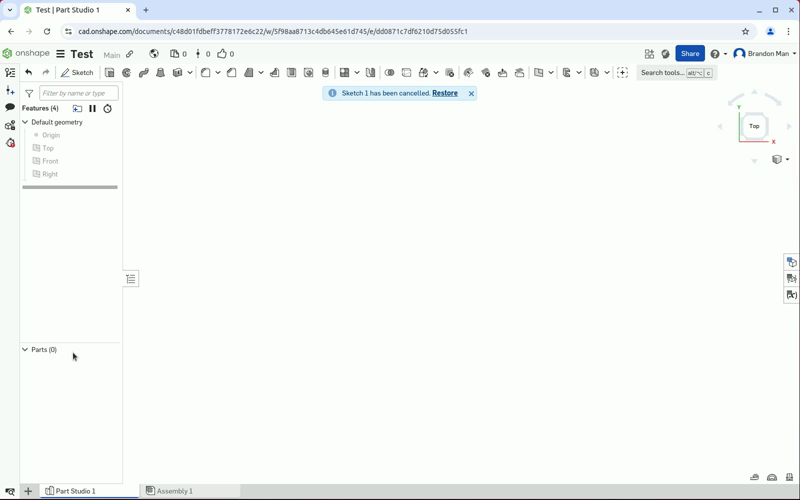
key(space)
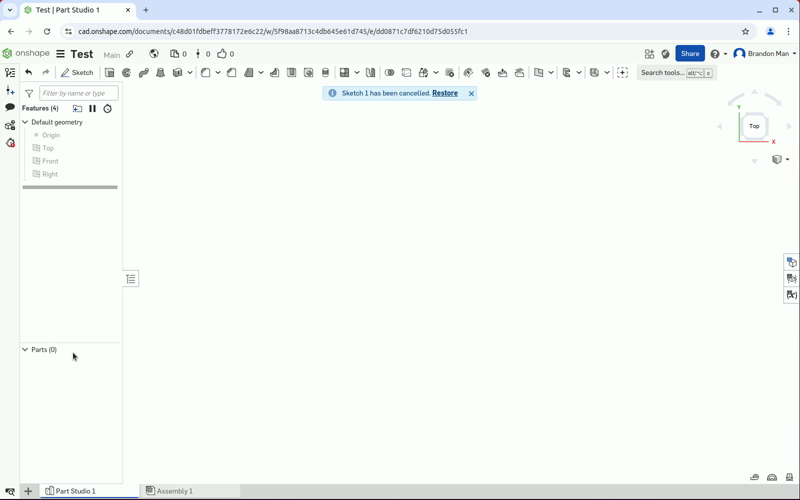
key_down(shift)
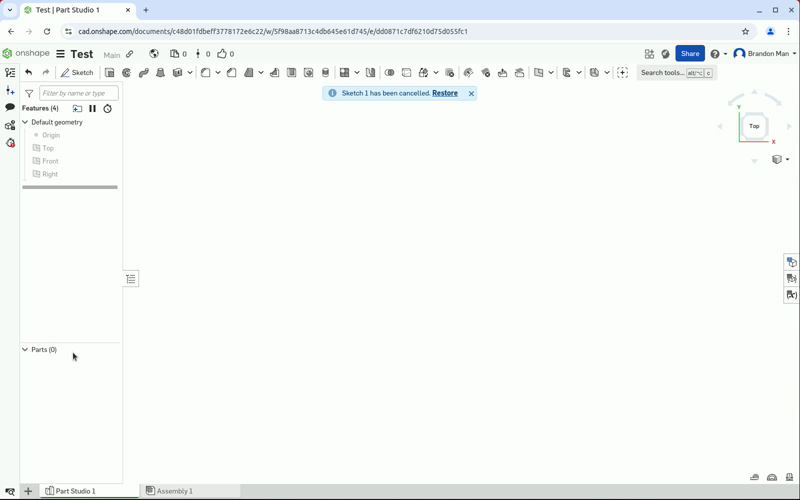
key(up)
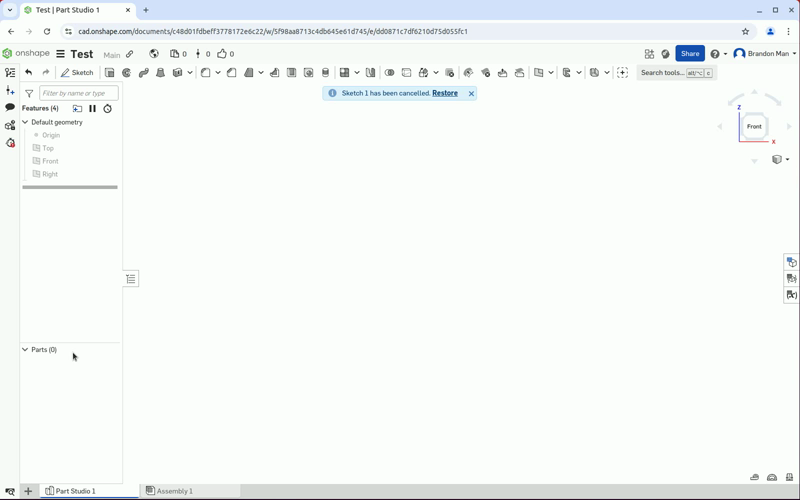
key_up(shift)
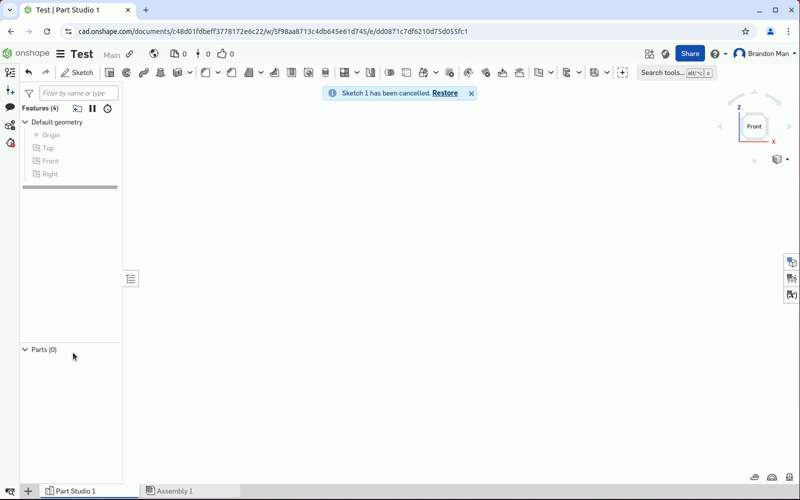
mouse_move(73, 352)
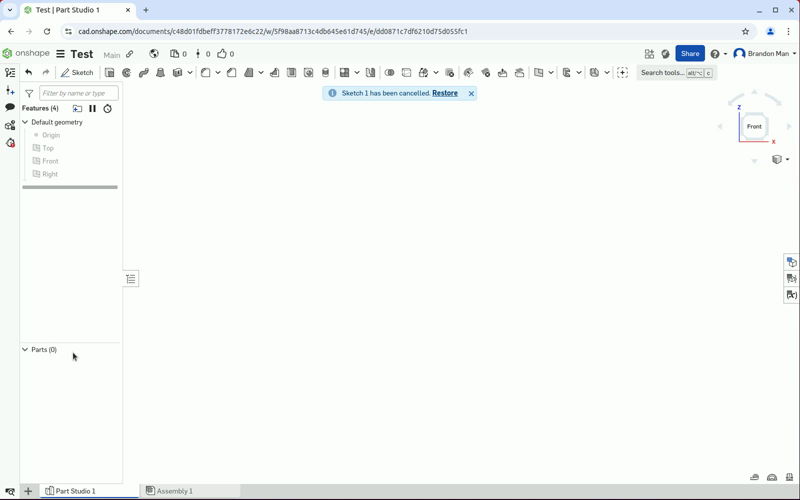
key(shift+y)
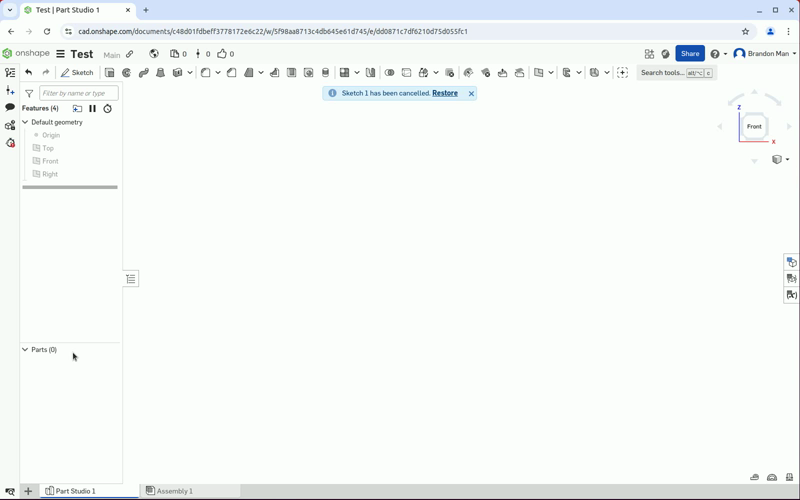
key(shift+s)
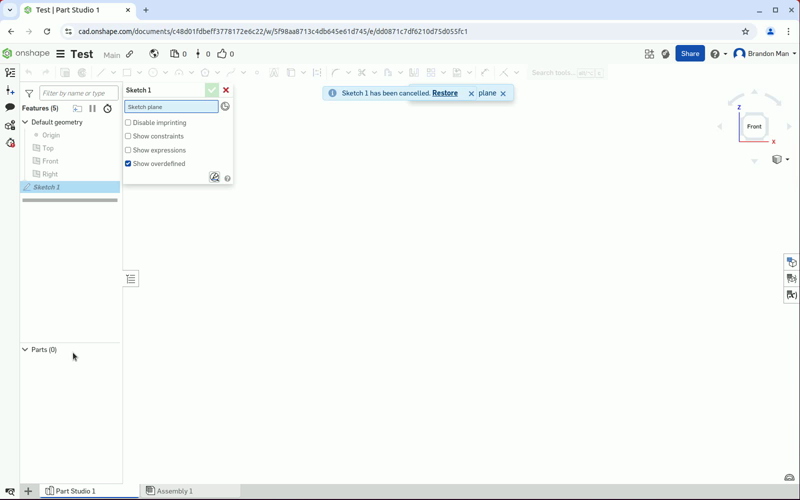
mouse_move(73, 163)
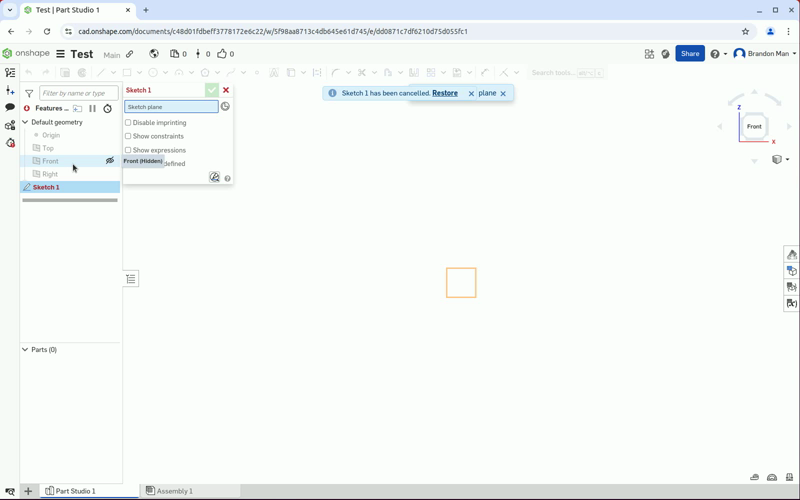
click(73, 163)
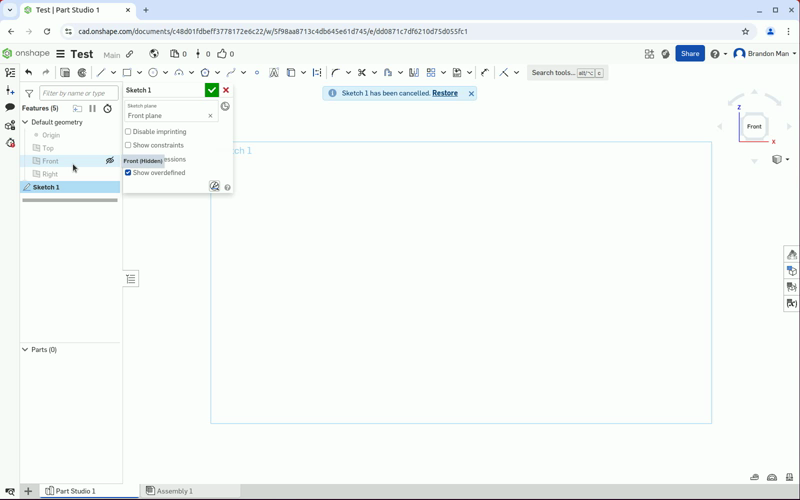
mouse_move(73, 352)
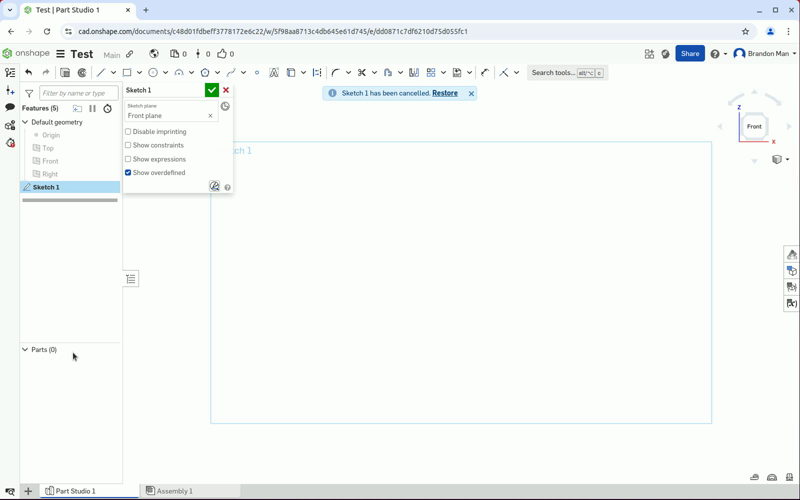
key(y)
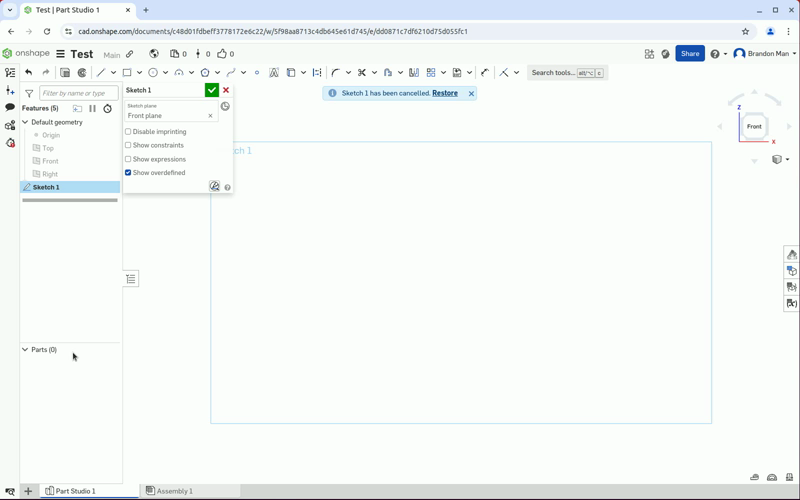
key(c)
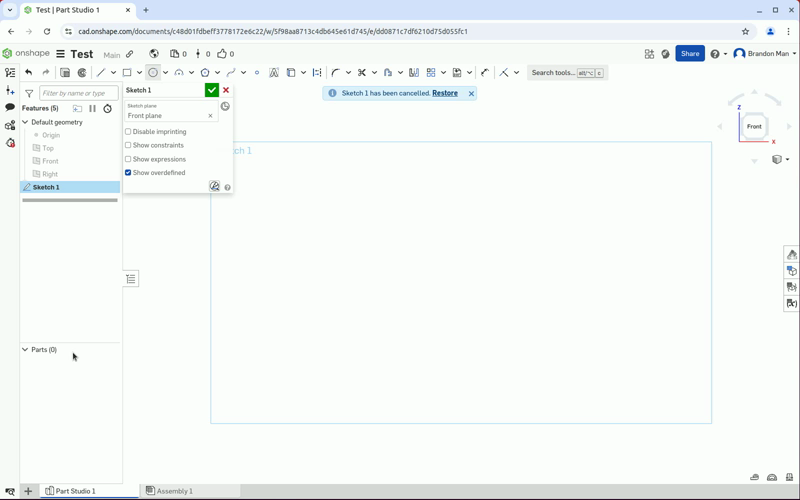
key_down(shift)
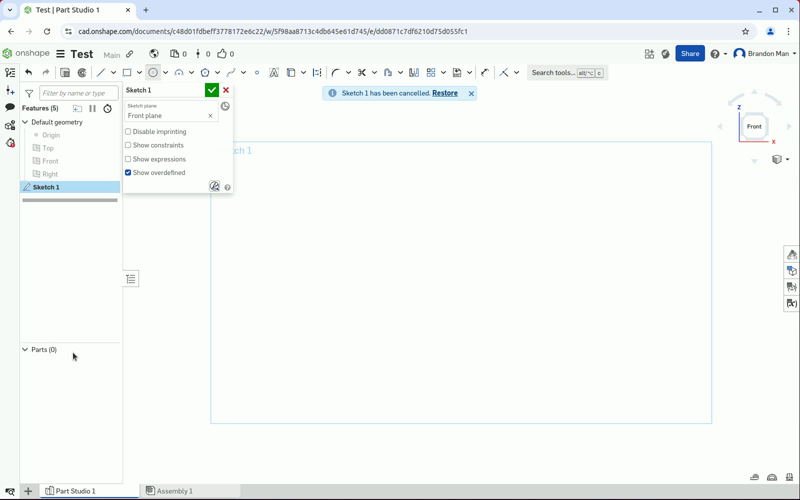
mouse_move(460, 282)
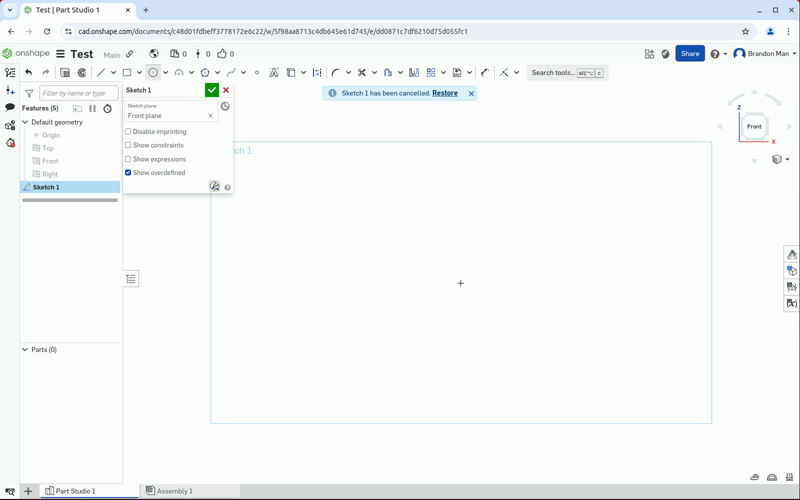
click(460, 282)
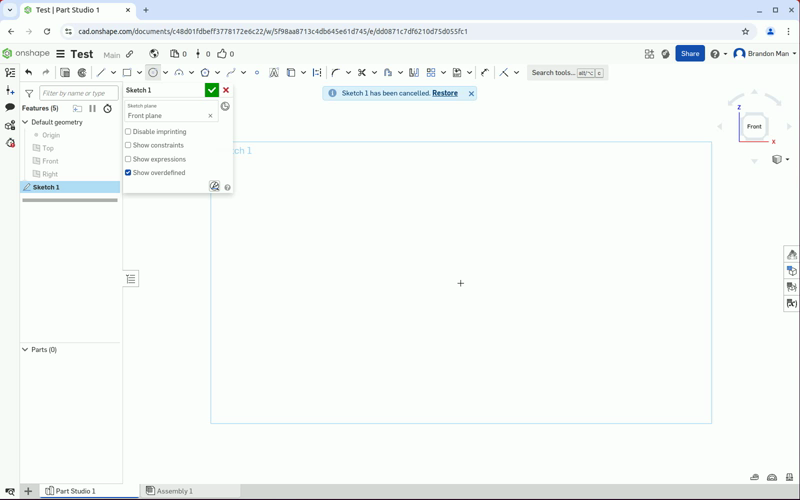
key_up(shift)
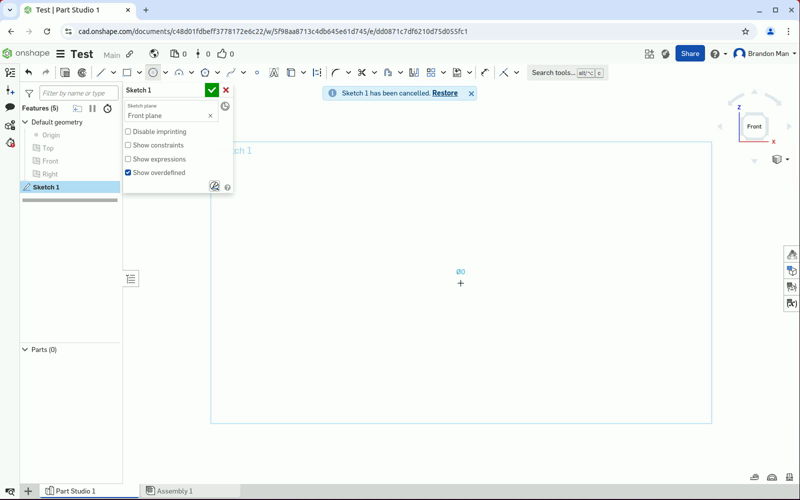
mouse_move(478, 282)
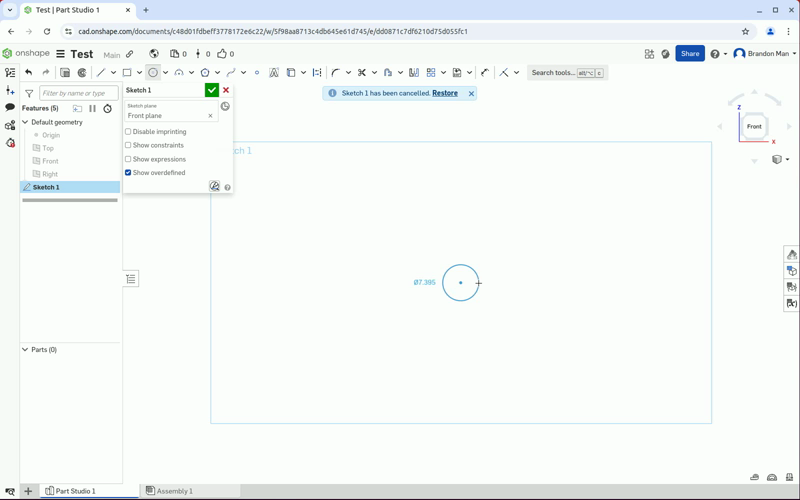
click(478, 282)
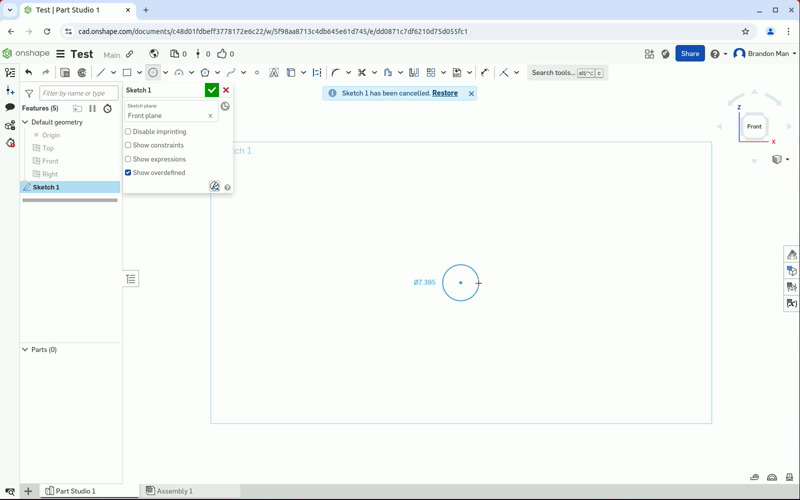
key(esc)
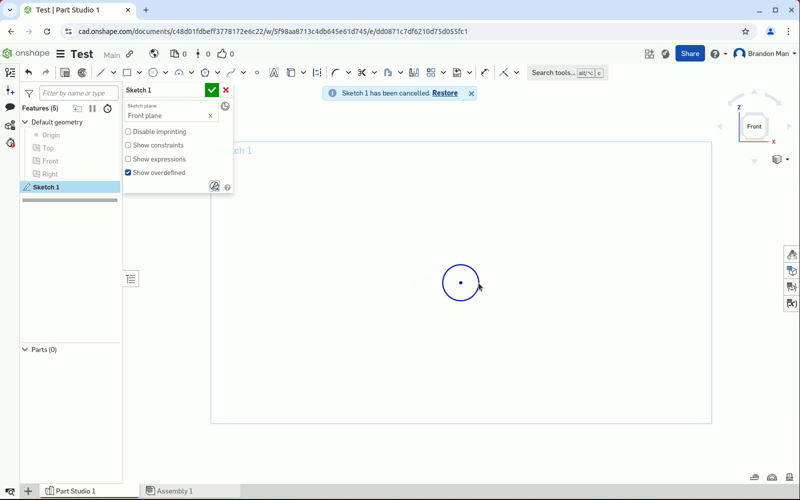
mouse_move(449, 284)
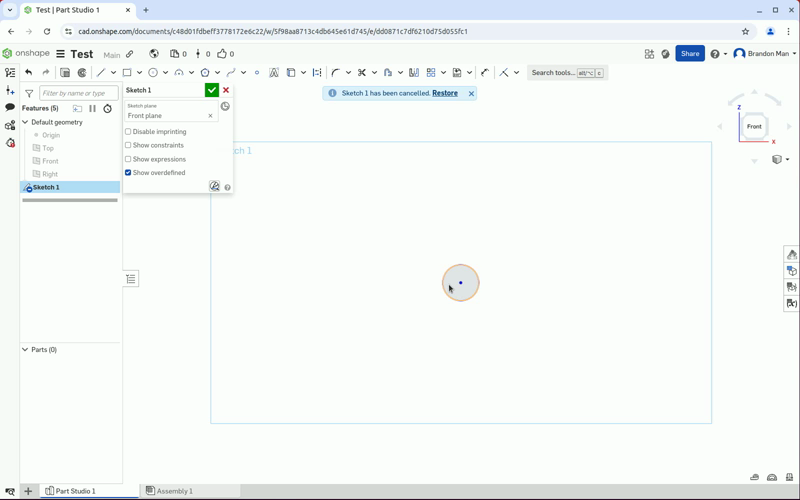
scroll(6)
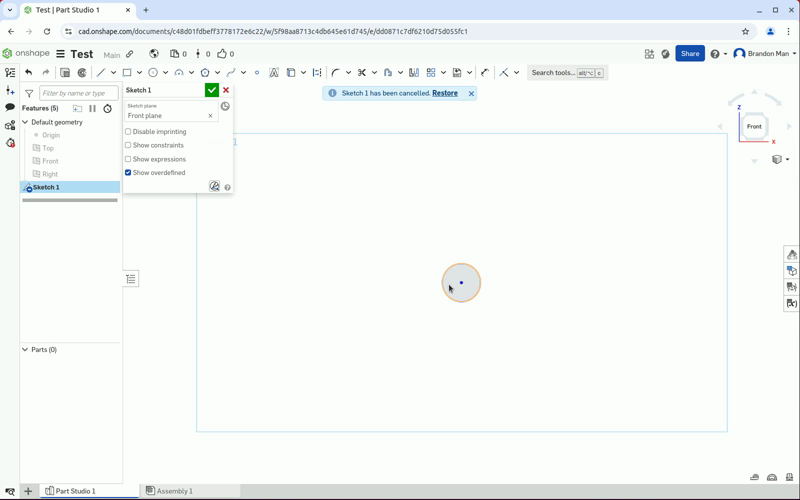
scroll(6)
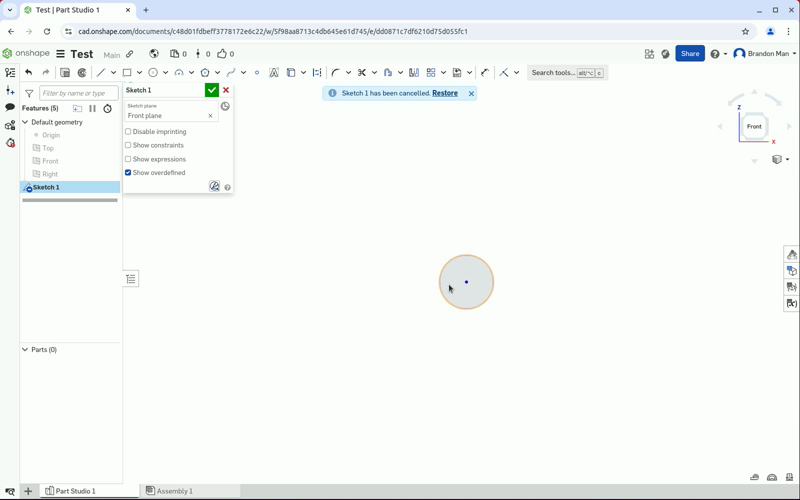
scroll(6)
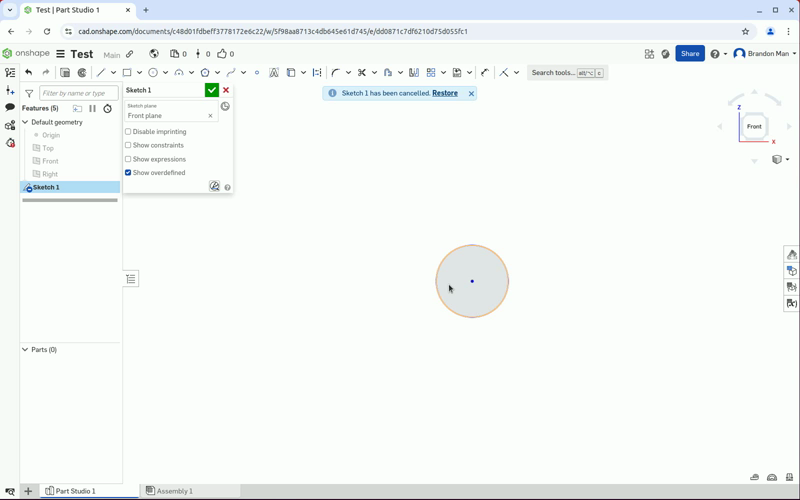
scroll(6)
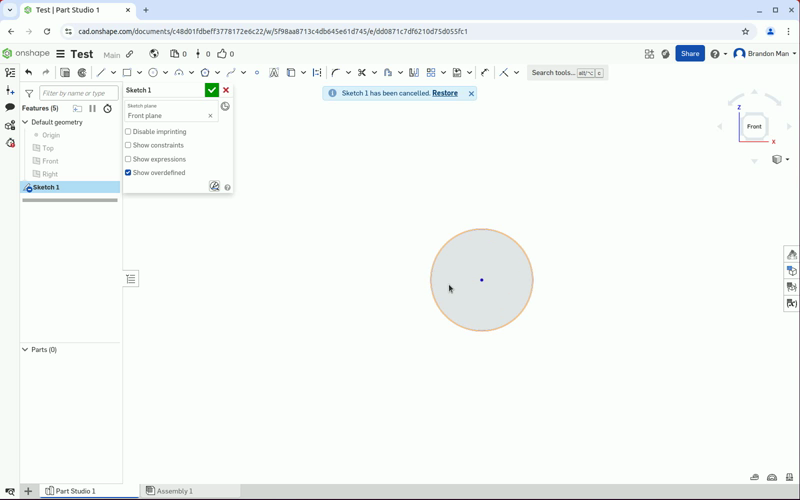
scroll(6)
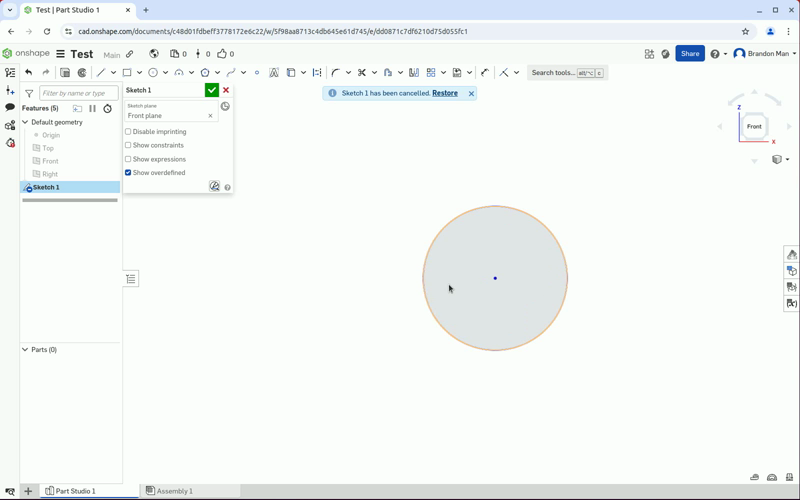
scroll(6)
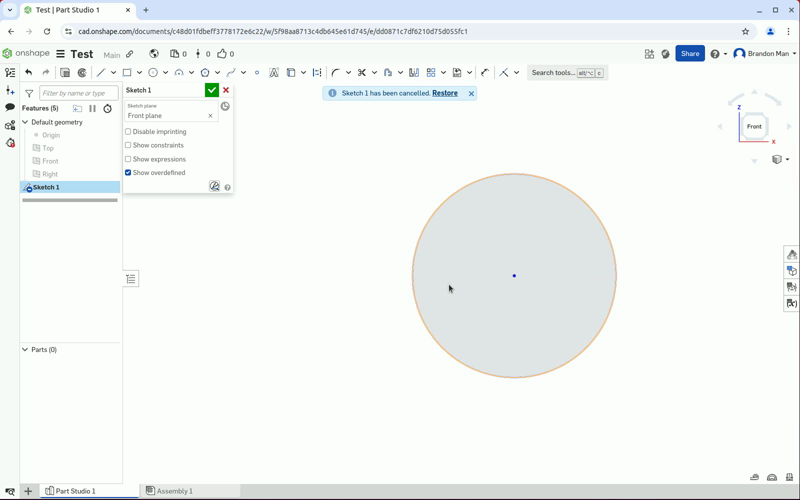
scroll(6)
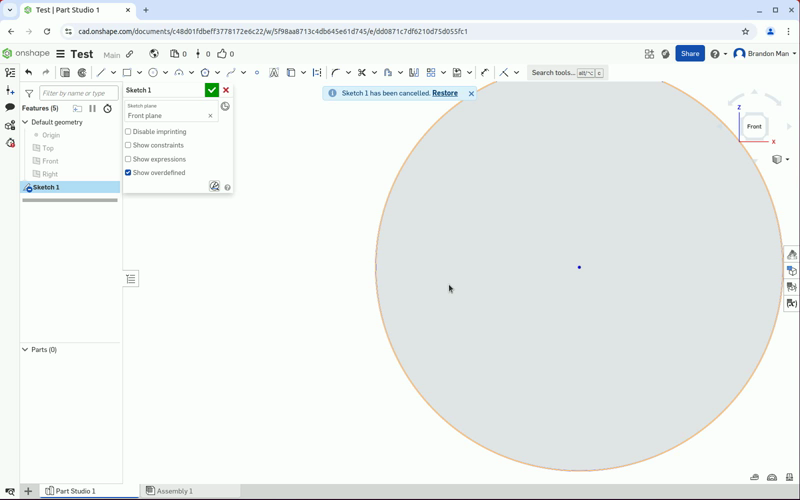
click(449, 284)
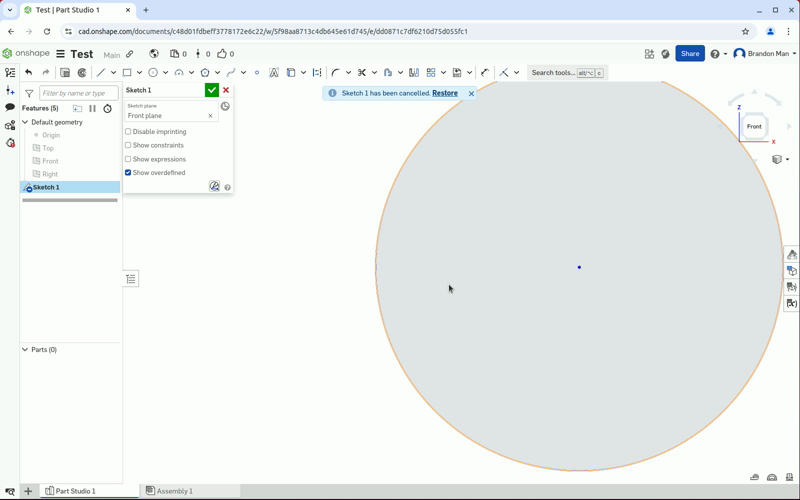
scroll(-6)
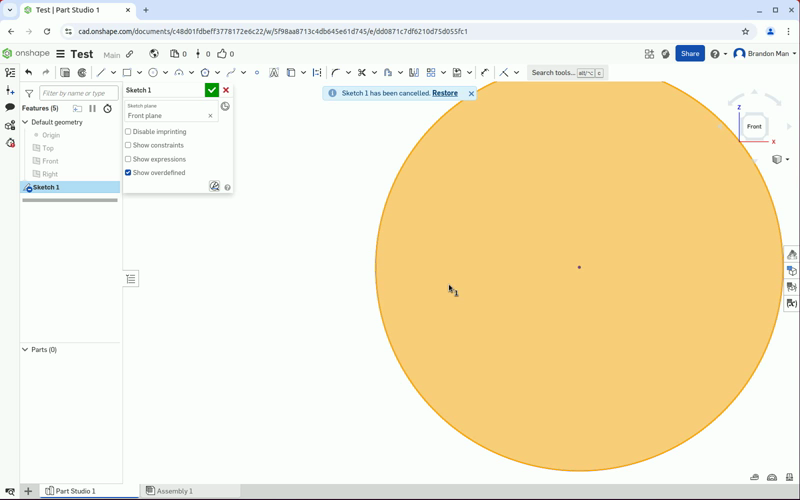
scroll(-6)
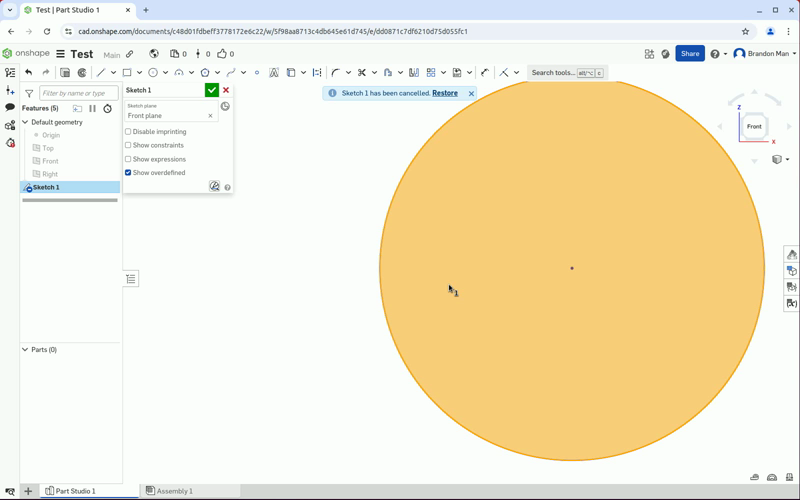
scroll(-6)
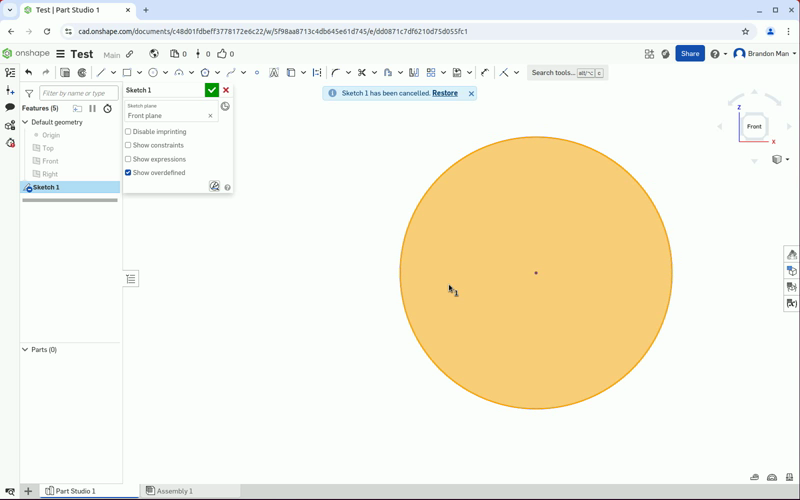
scroll(-6)
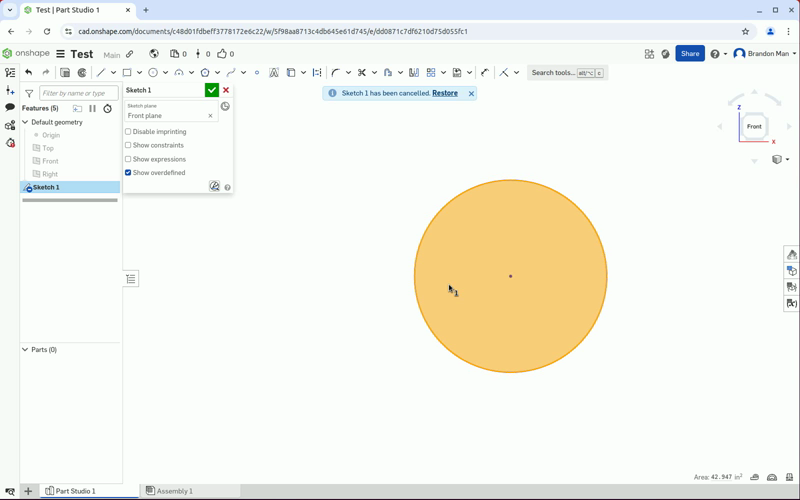
scroll(-6)
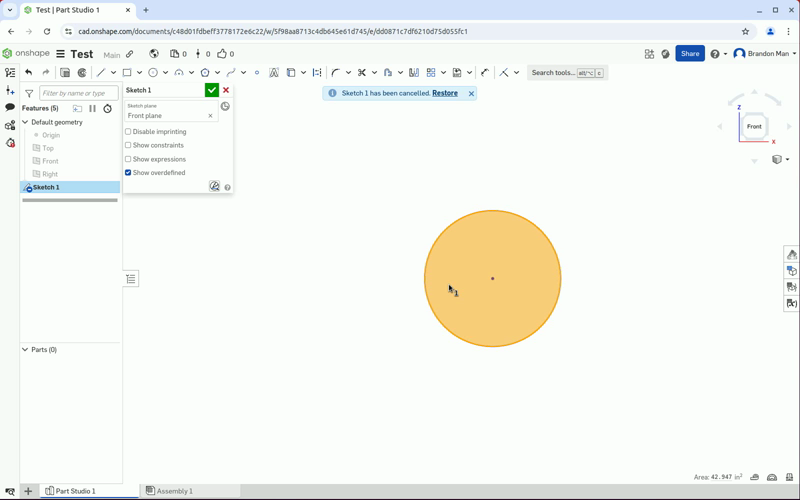
scroll(-6)
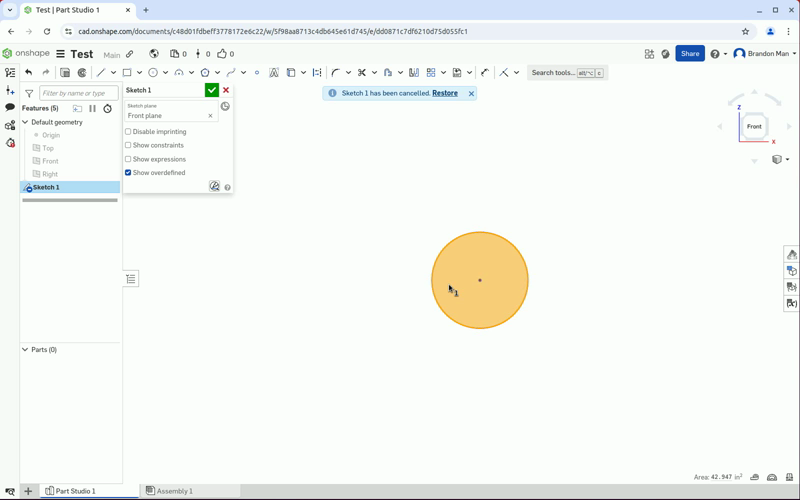
scroll(-6)
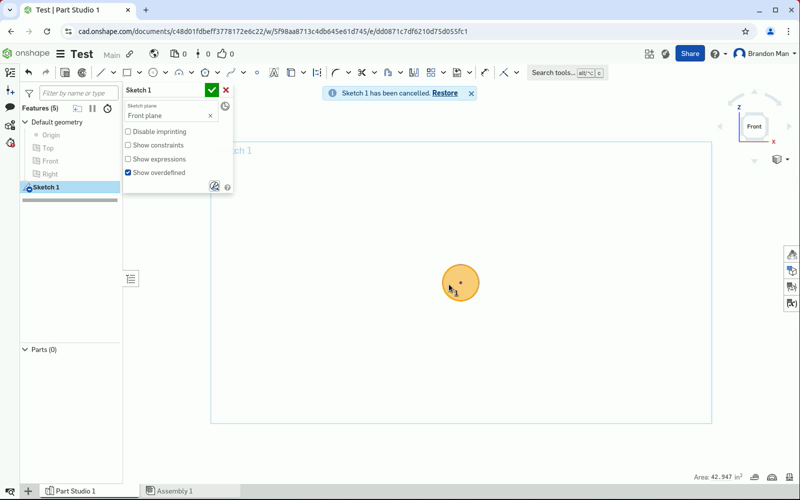
mouse_move(73, 352)
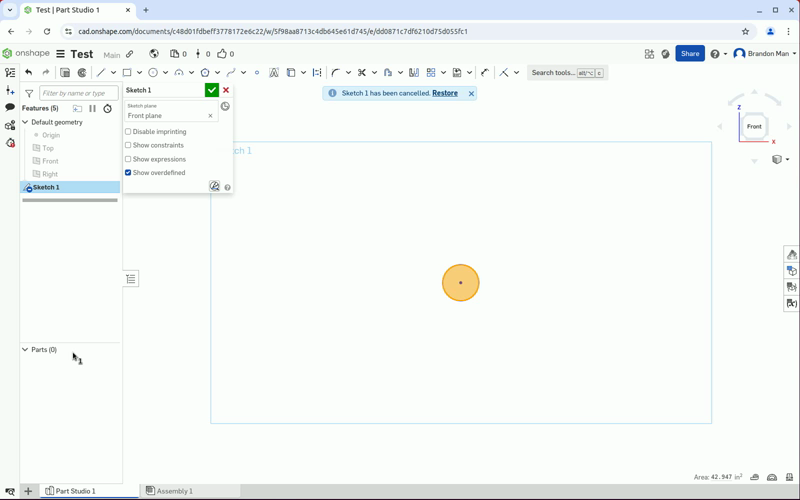
key(shift+y)
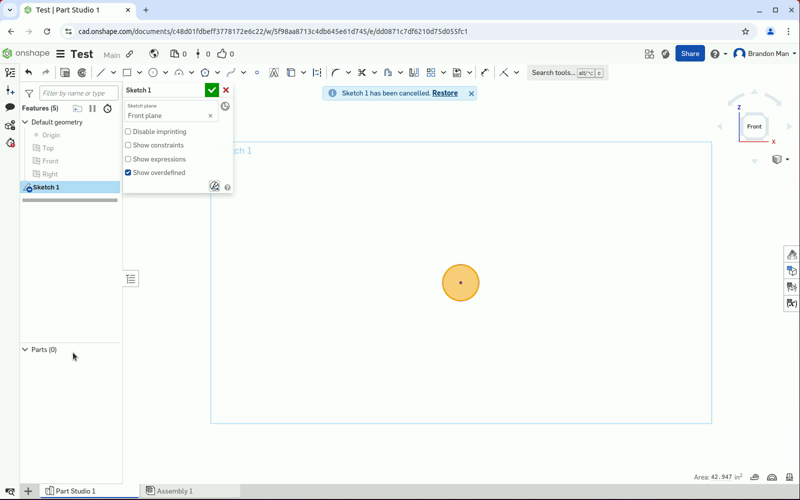
key(shift+e)
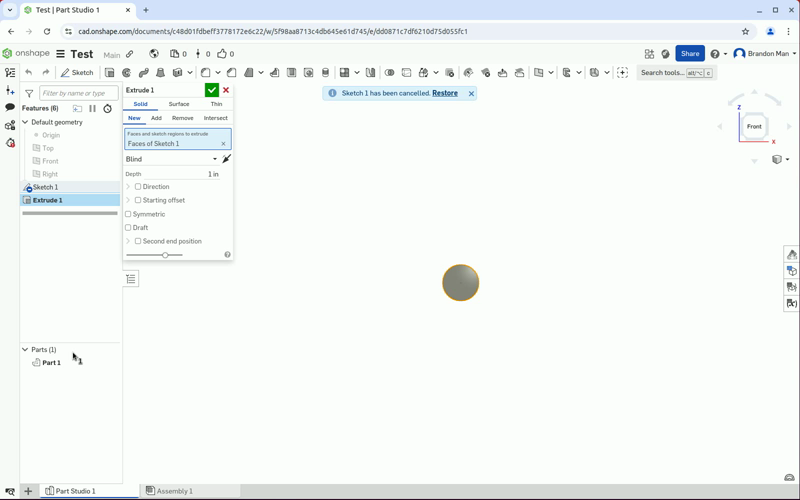
mouse_move(143, 106)
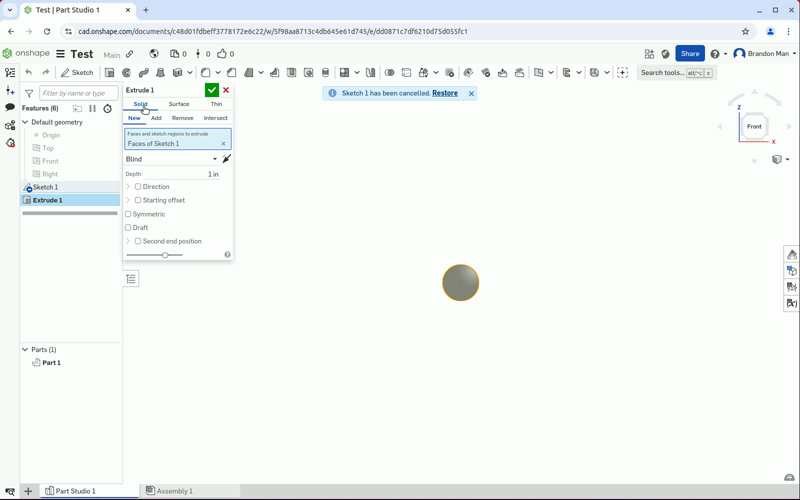
click(143, 106)
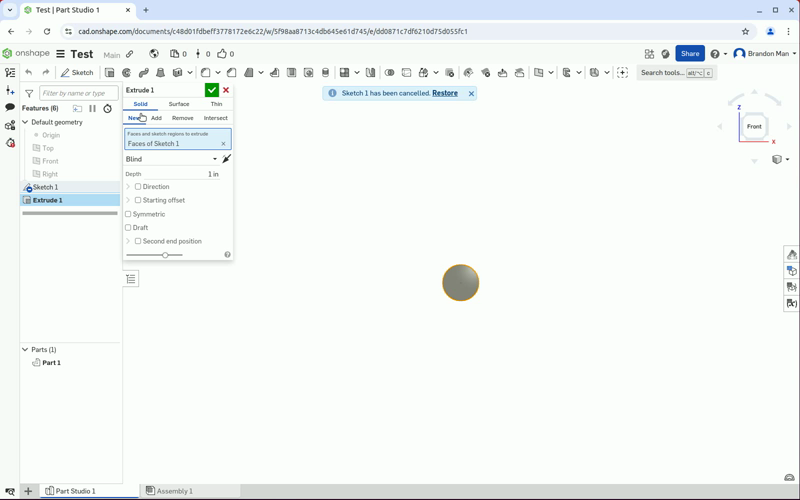
mouse_move(137, 120)
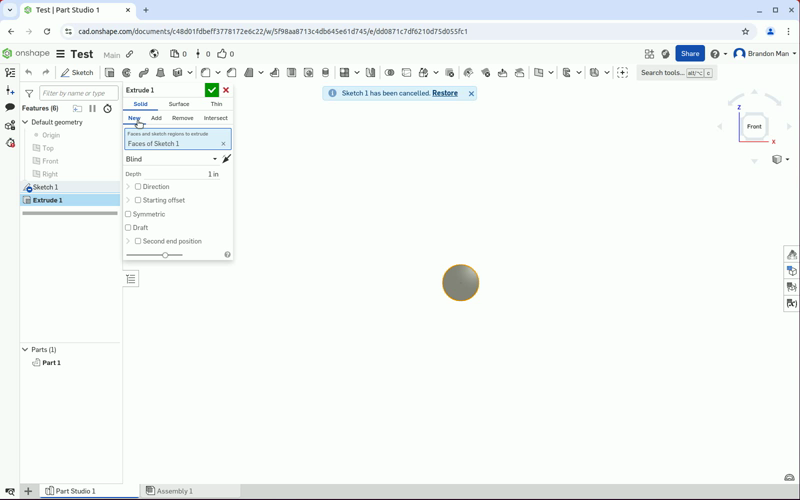
click(137, 120)
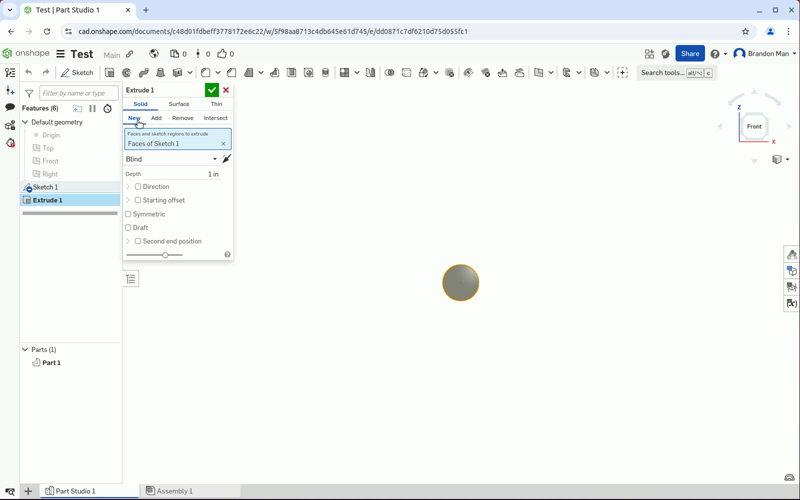
key(tab, 4)
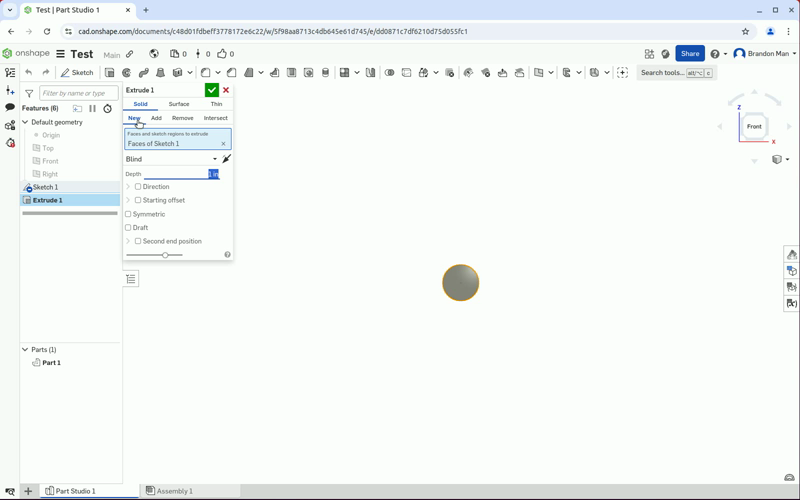
text(23.108)
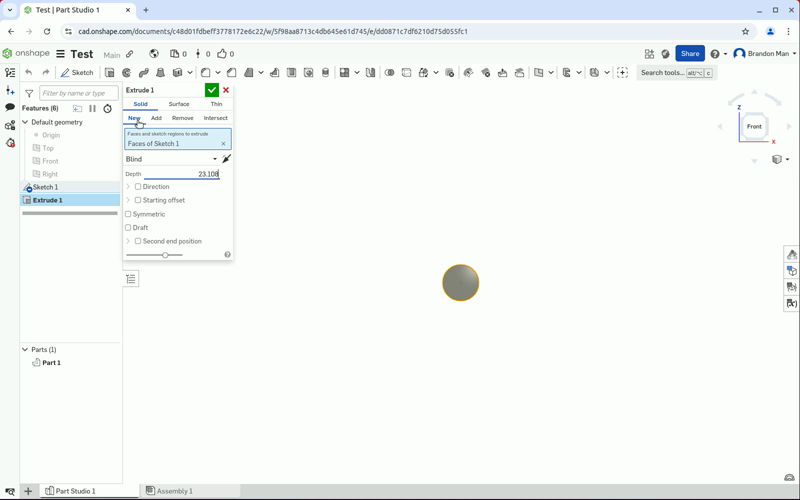
key(enter)
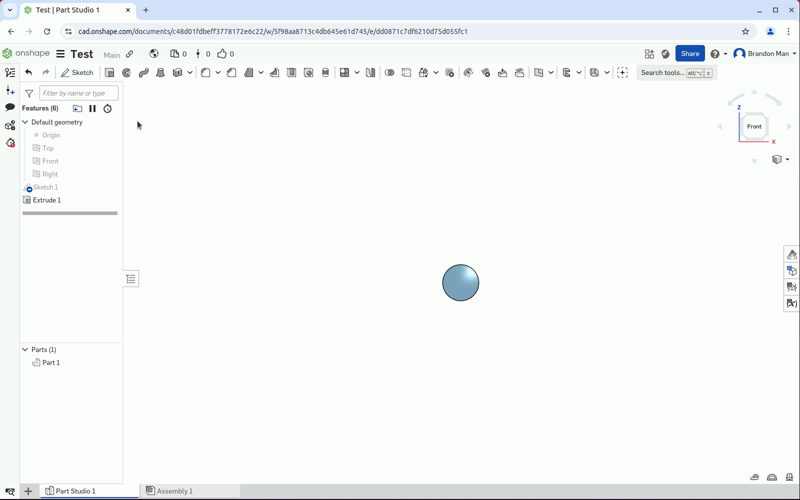
key(shift+h)
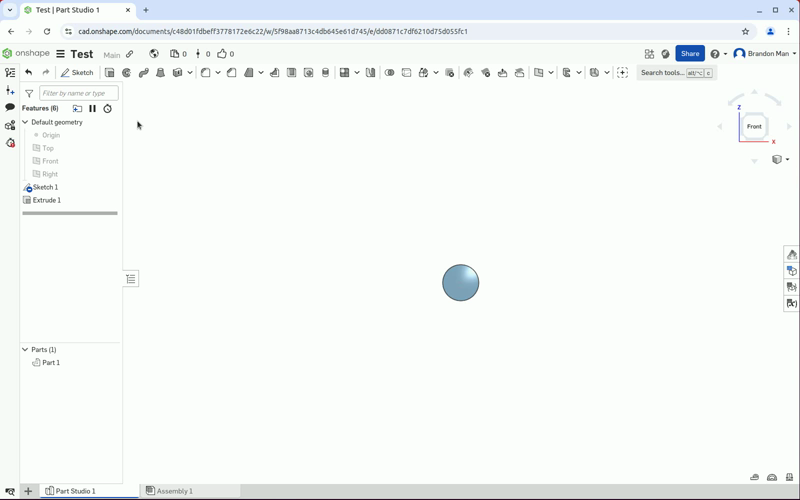
key(shift+h)
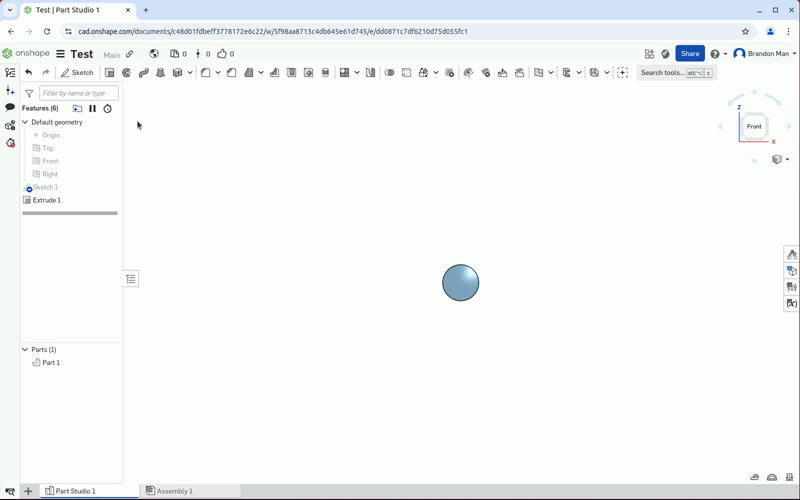
mouse_move(73, 189)
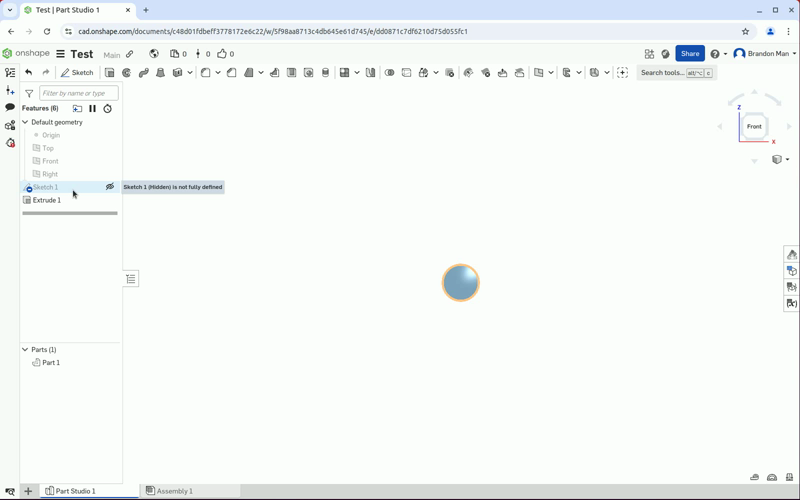
click(73, 189)
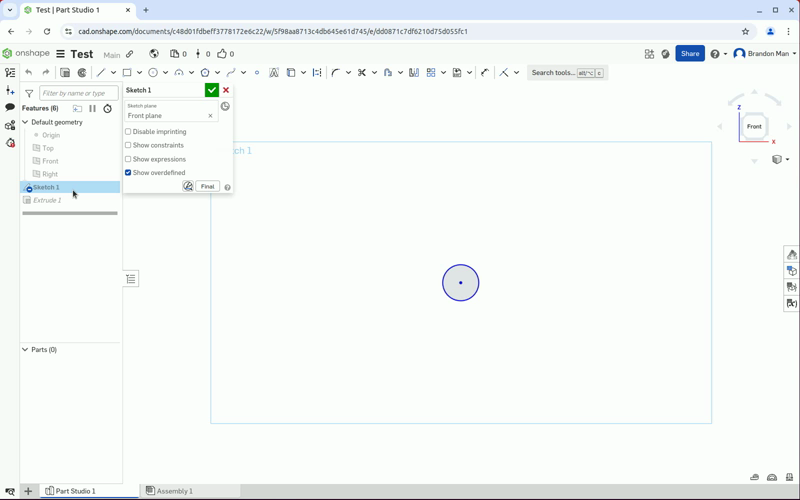
mouse_move(229, 92)
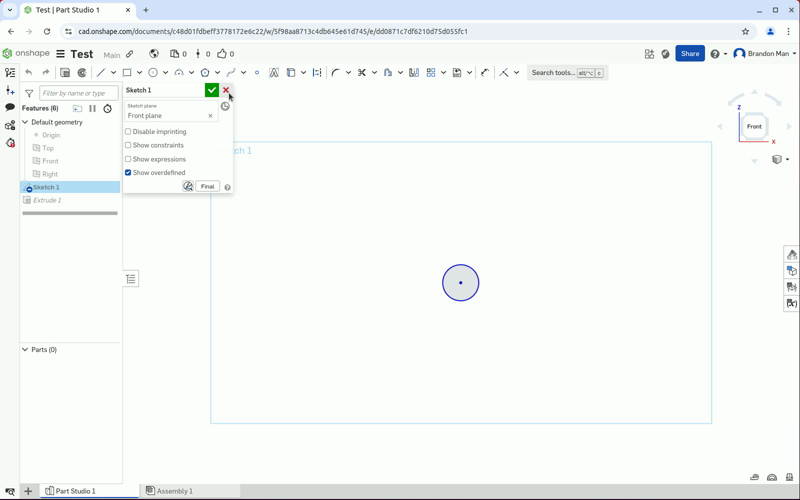
click(229, 92)
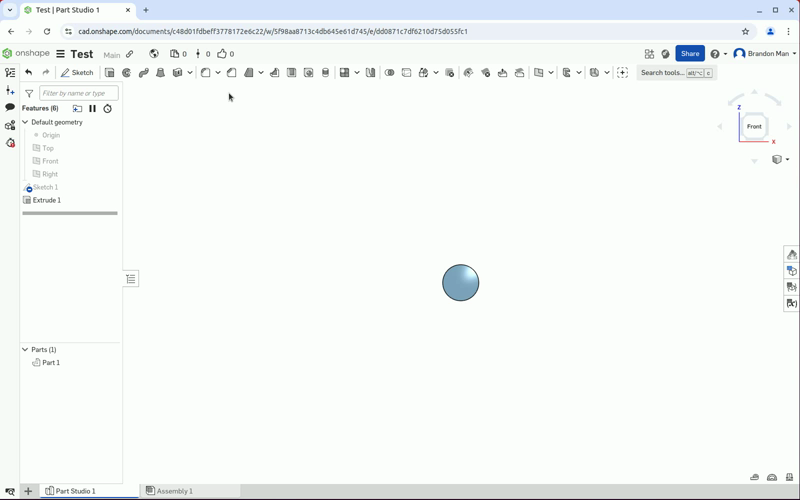
mouse_move(73, 352)
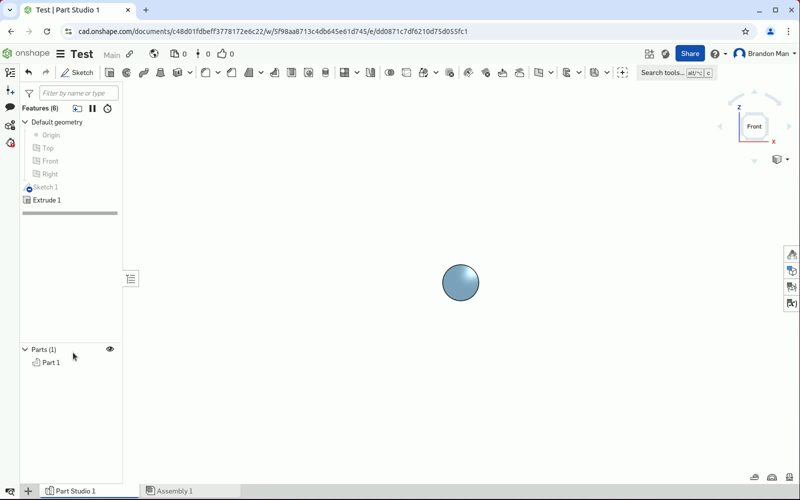
key(y)
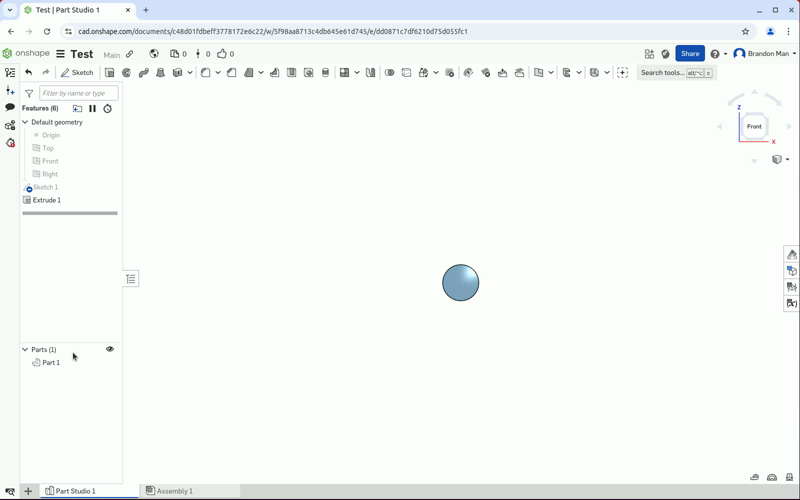
key(shift+p)
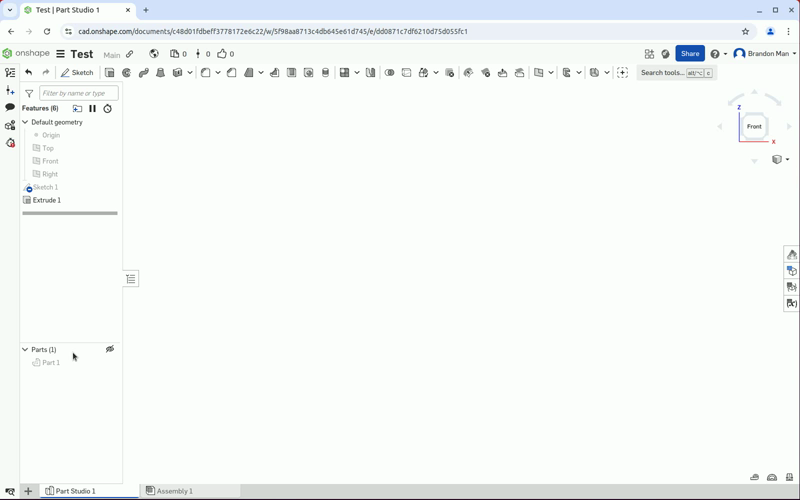
key(space)
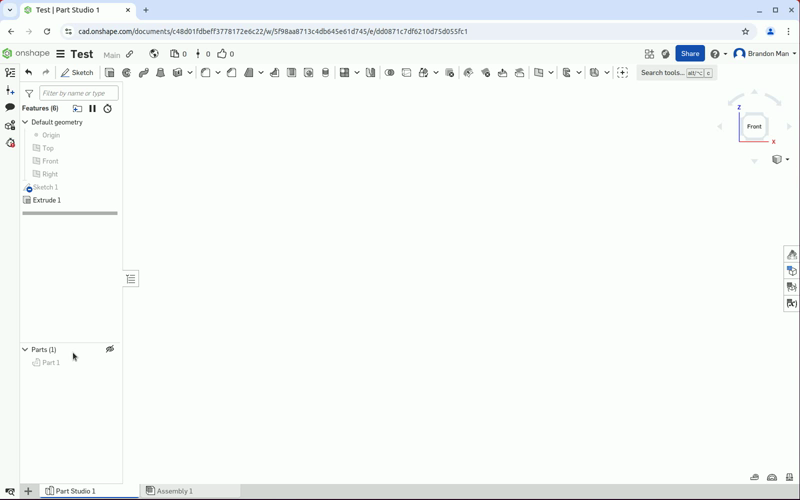
key_down(shift)
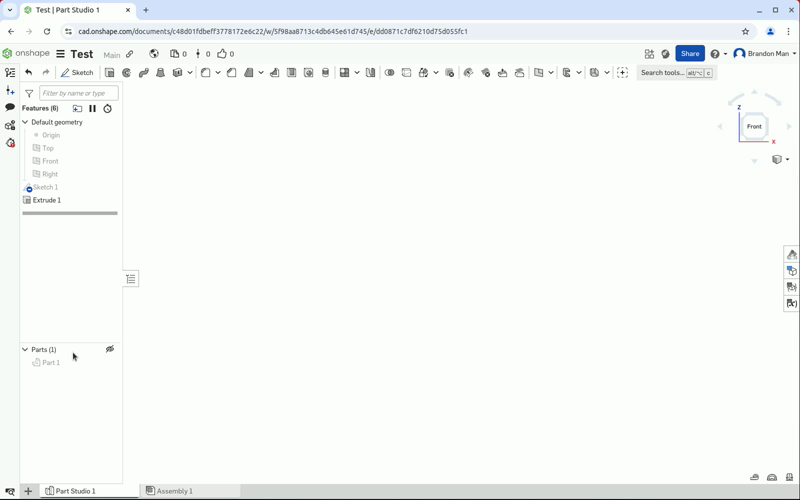
key(left)
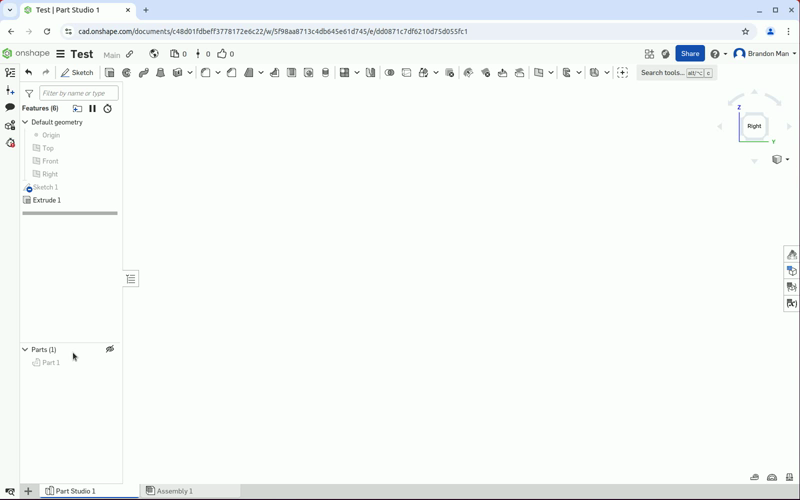
key_up(shift)
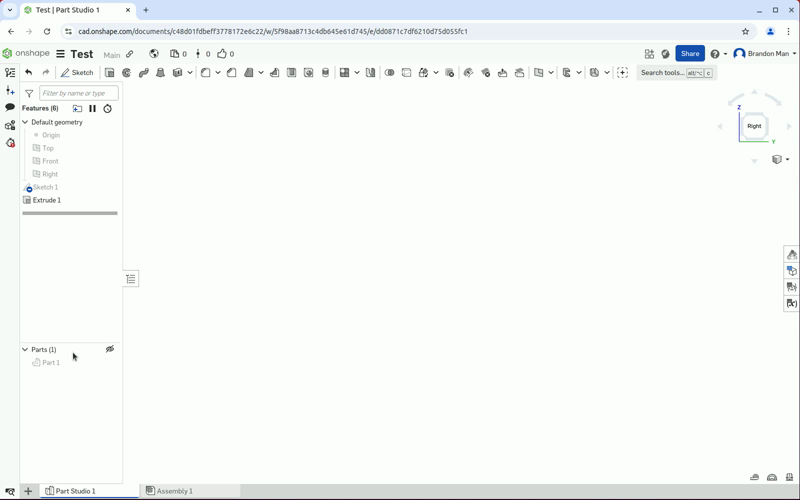
mouse_move(73, 352)
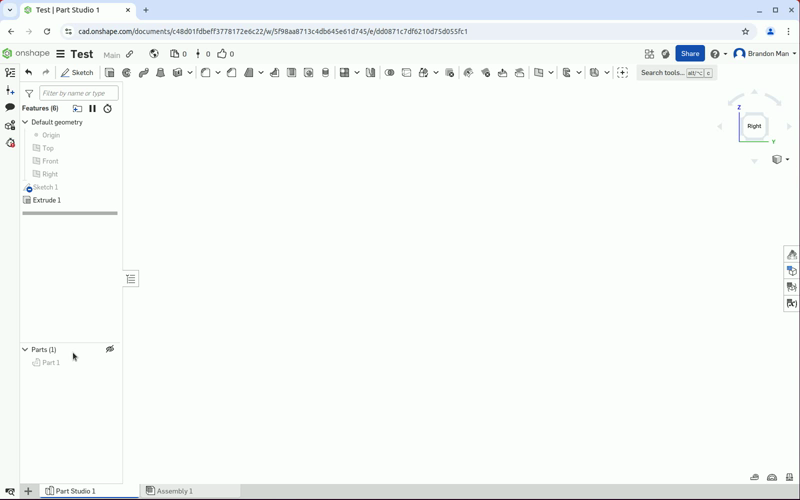
key(shift+y)
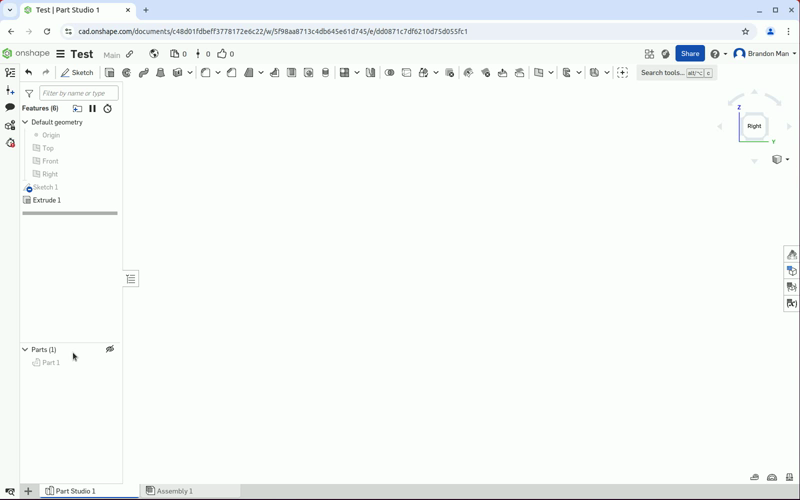
key(shift+s)
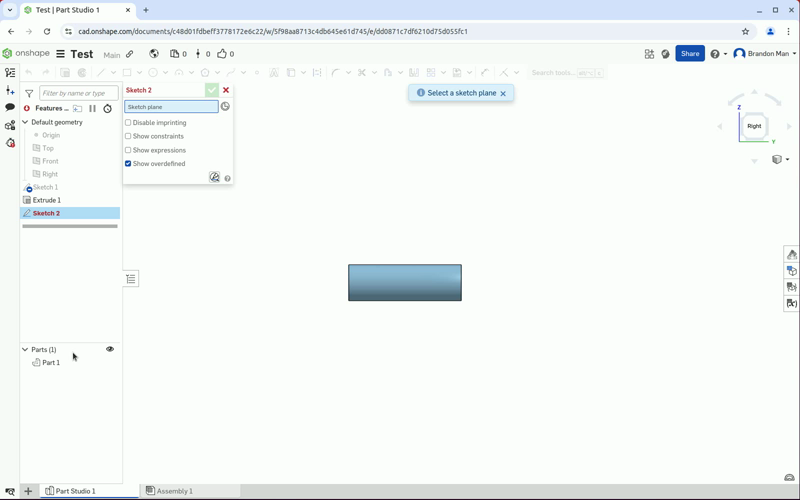
mouse_move(73, 176)
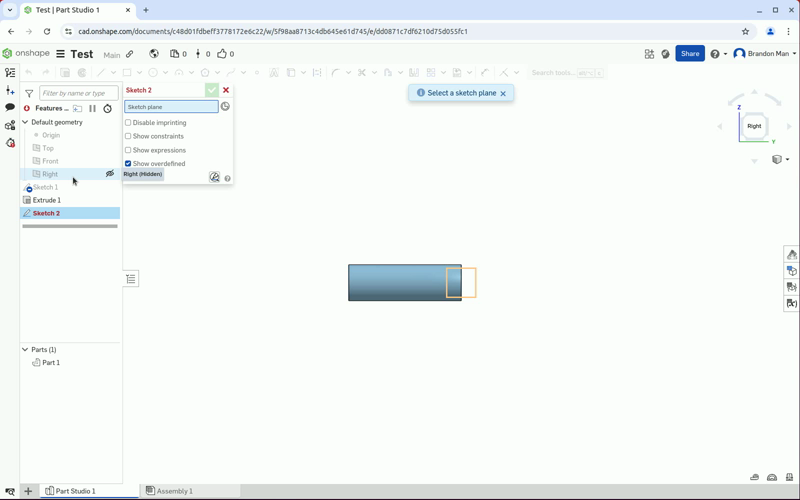
click(73, 176)
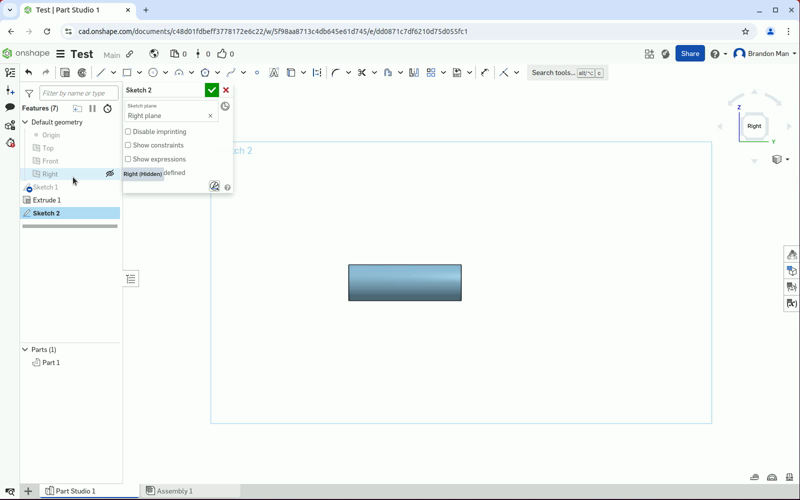
mouse_move(73, 352)
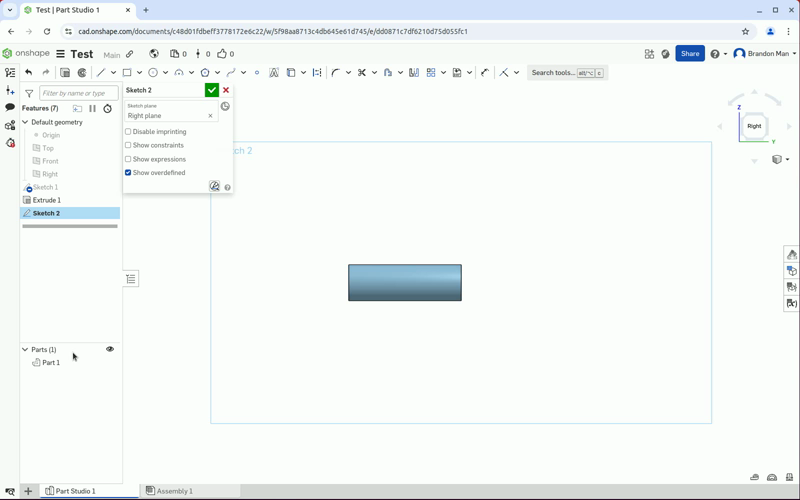
key(y)
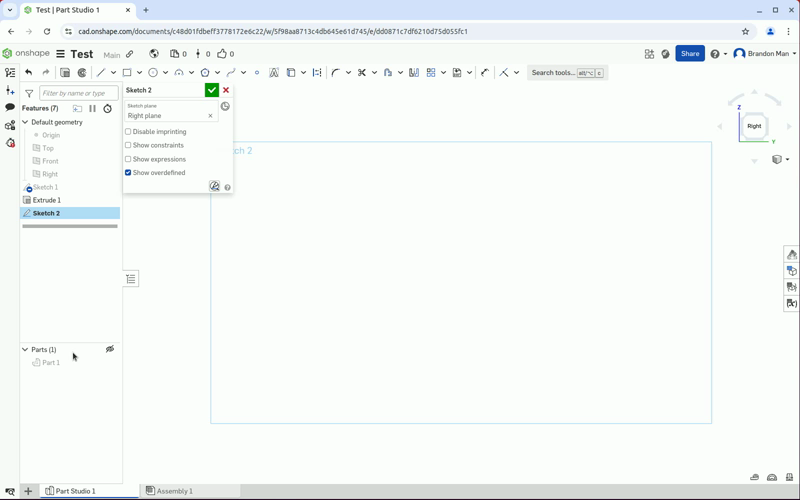
key(c)
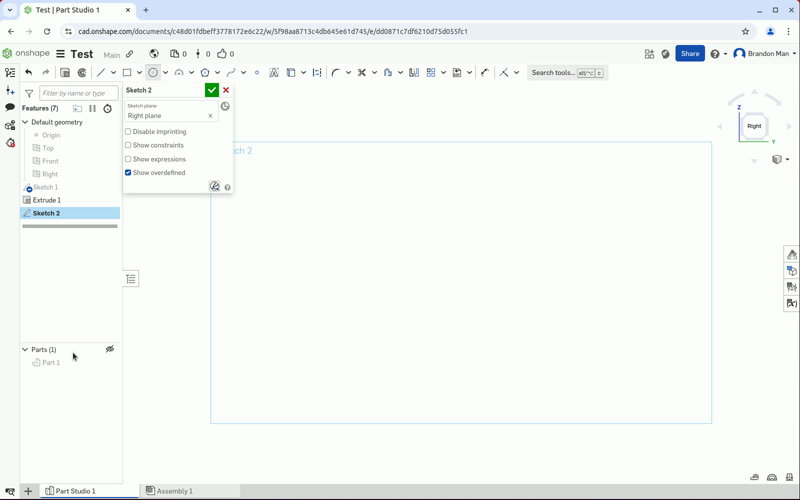
key_down(shift)
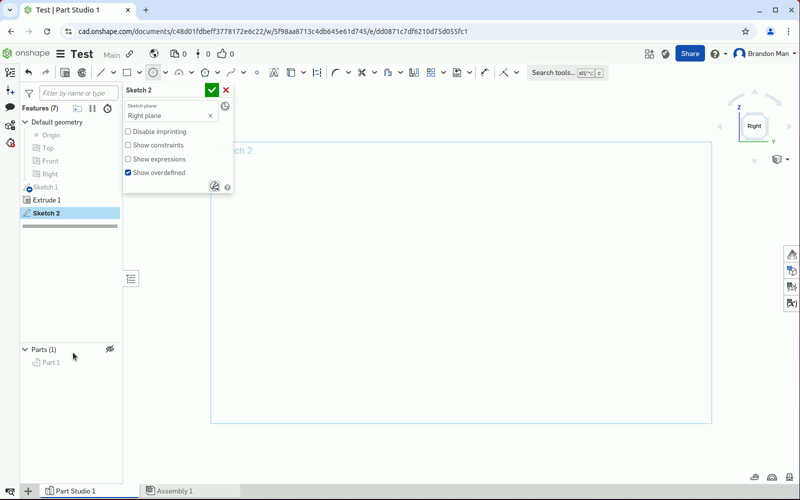
mouse_move(461, 282)
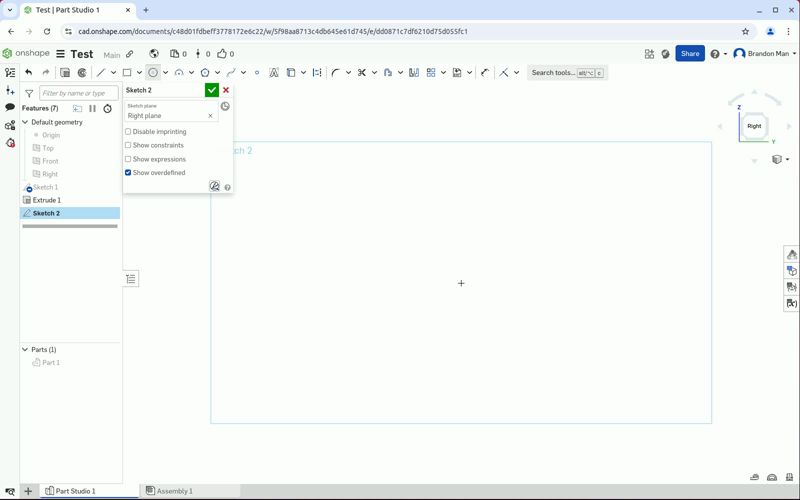
click(461, 282)
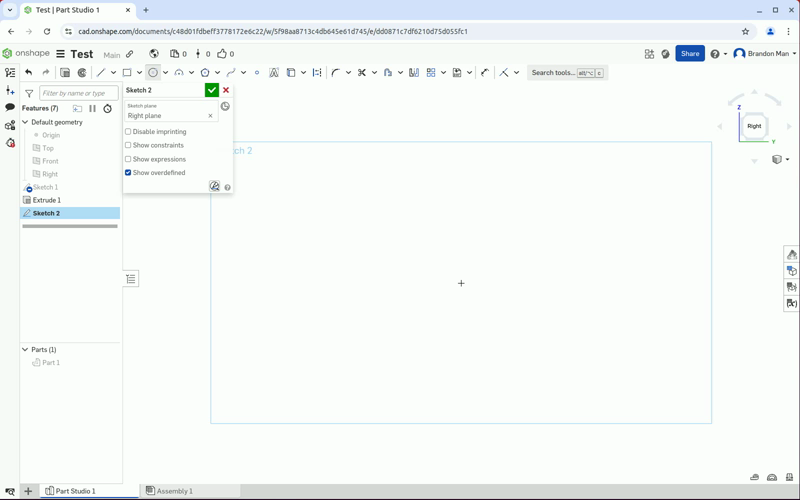
key_up(shift)
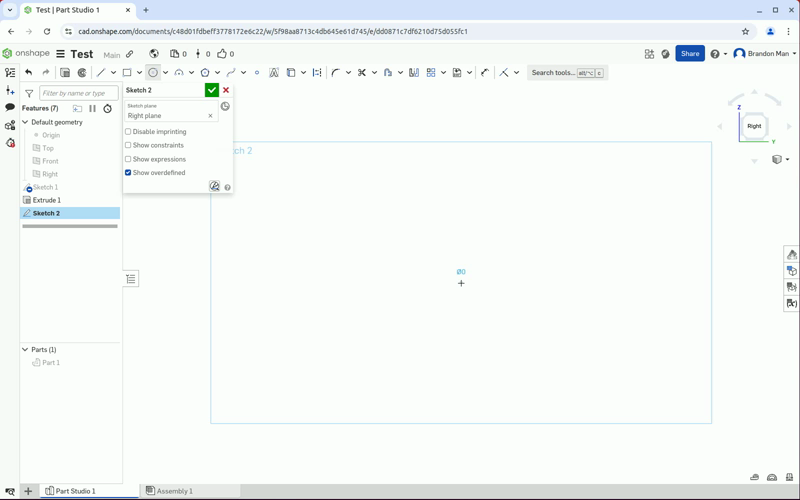
mouse_move(517, 282)
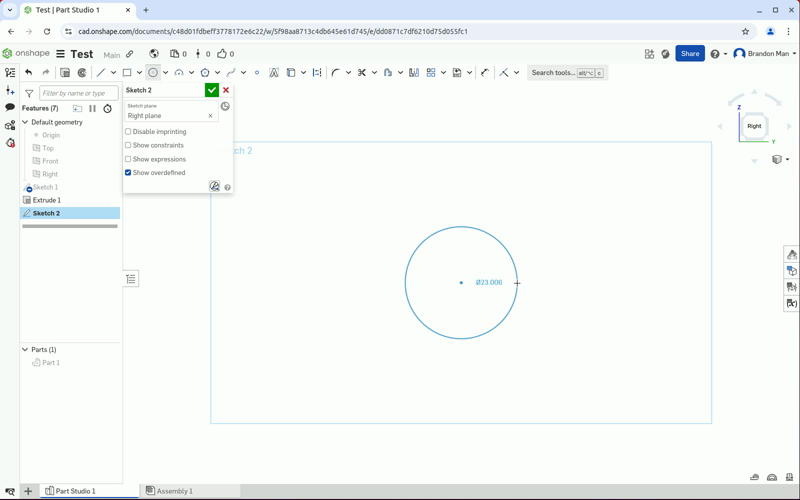
click(517, 282)
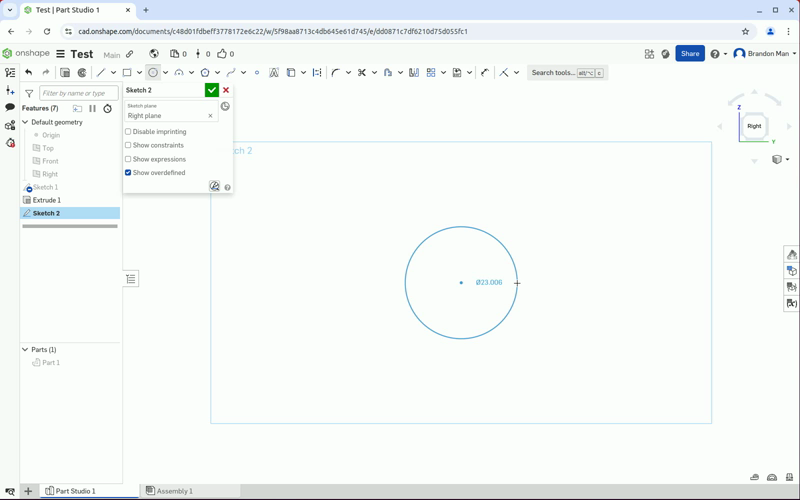
key(esc)
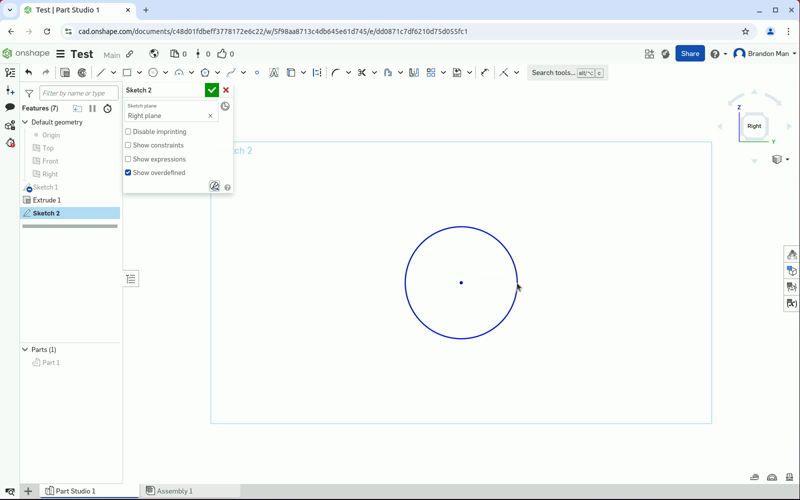
mouse_move(455, 276)
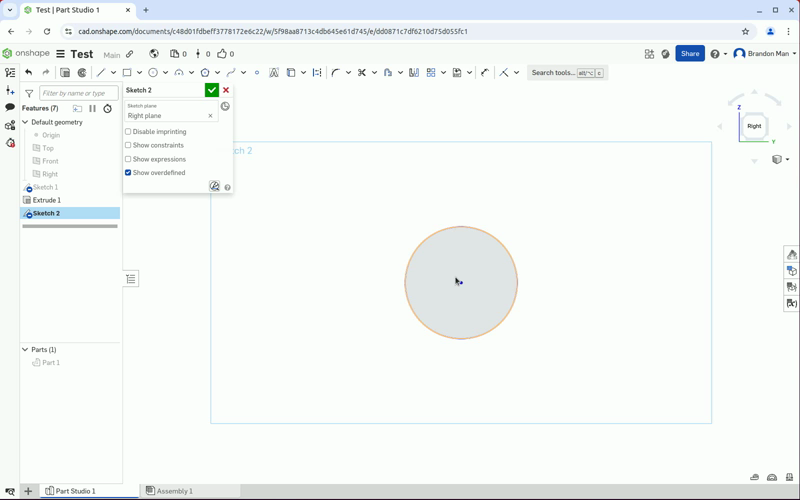
click(455, 276)
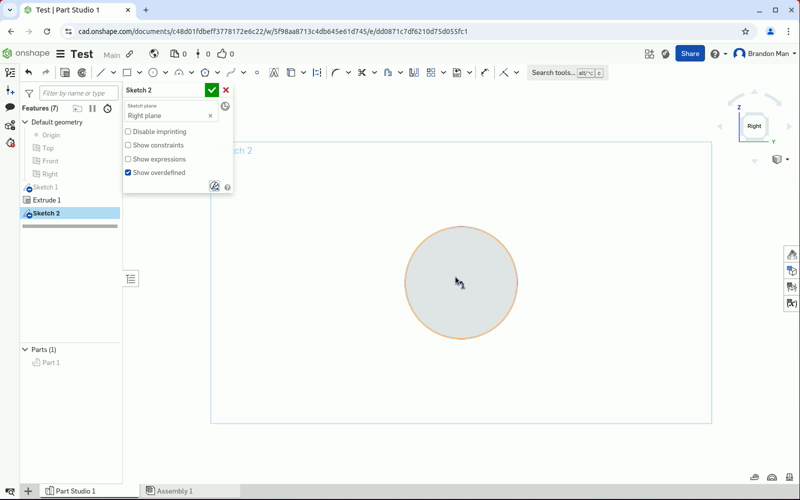
mouse_move(73, 352)
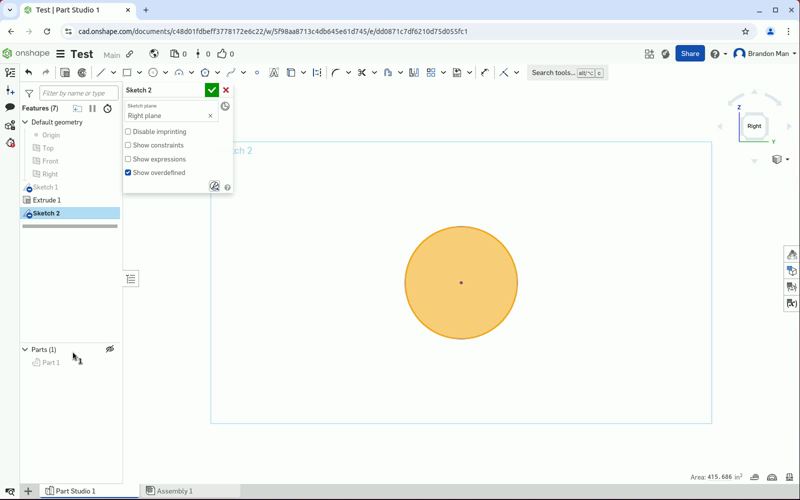
key(shift+y)
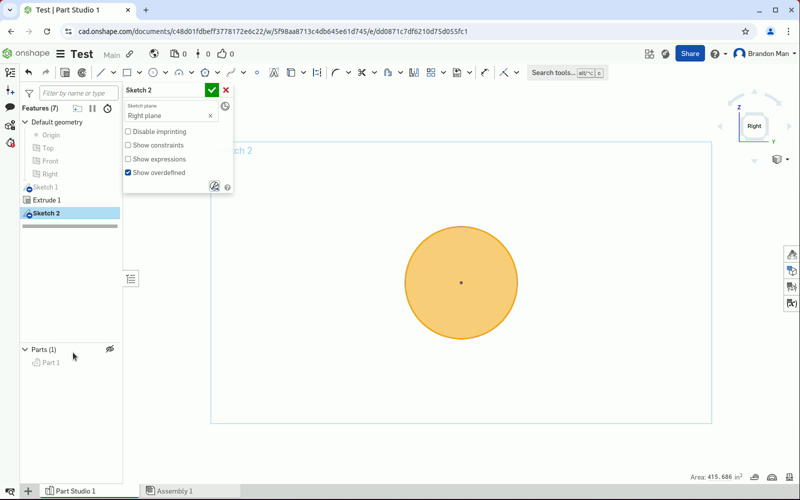
key(shift+e)
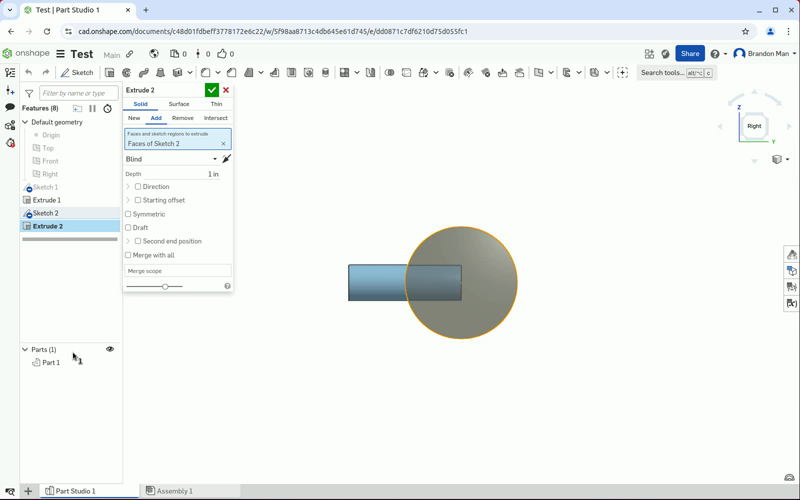
mouse_move(143, 106)
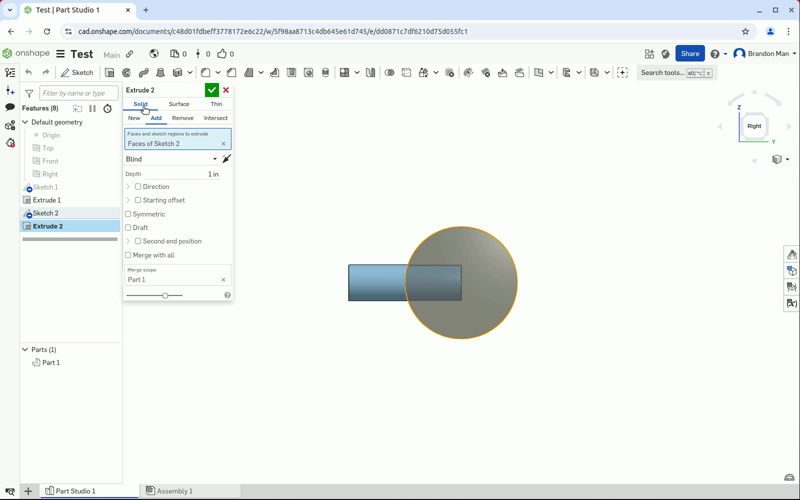
click(143, 106)
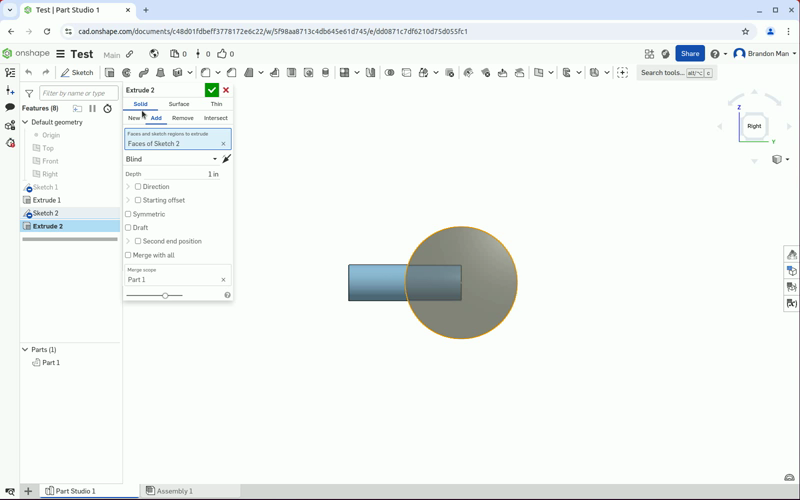
mouse_move(137, 120)
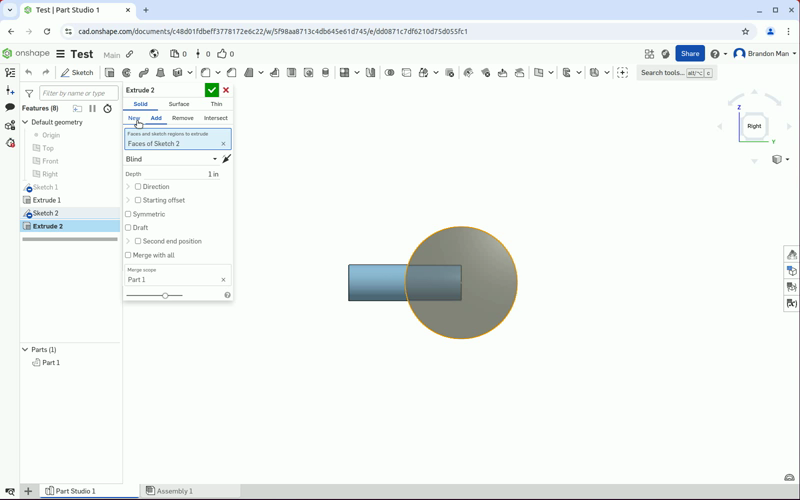
click(137, 120)
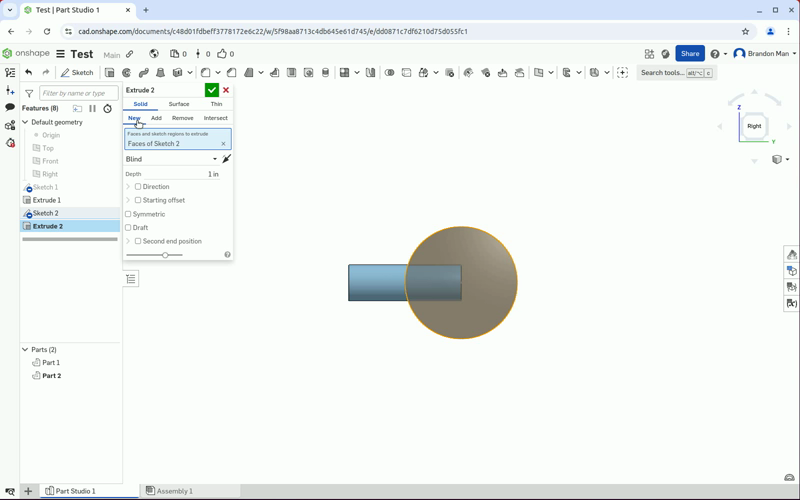
key(tab, 4)
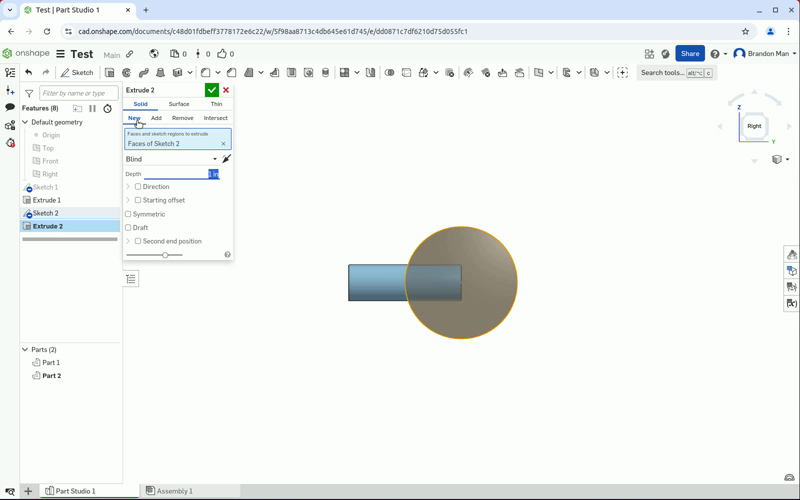
text(7.222)
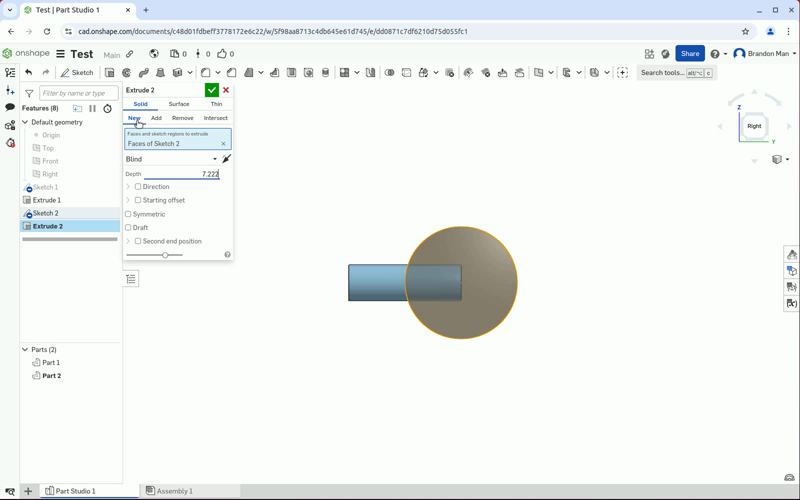
key(tab, 3)
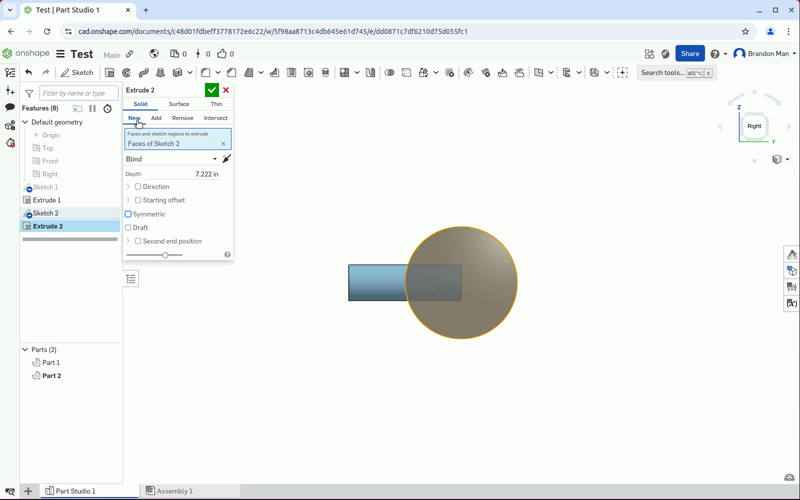
key(space)
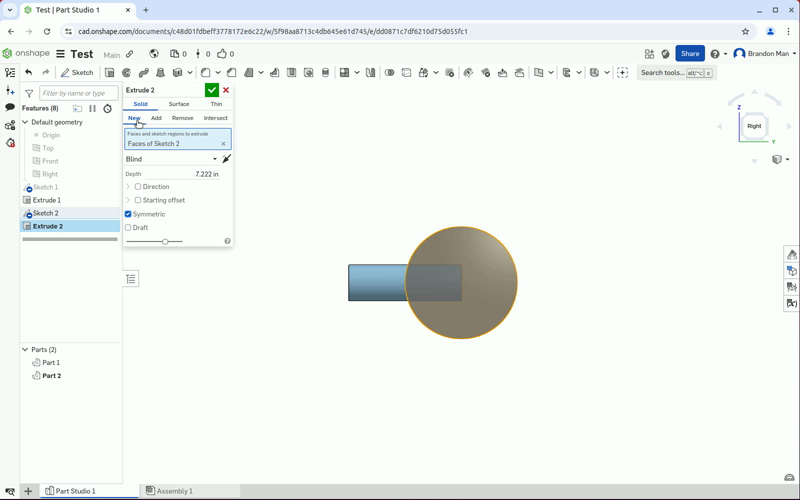
key(enter)
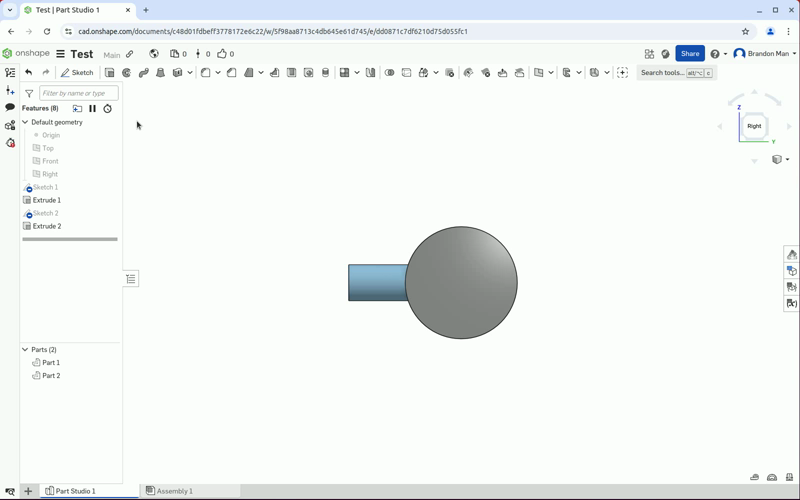
key(shift+h)
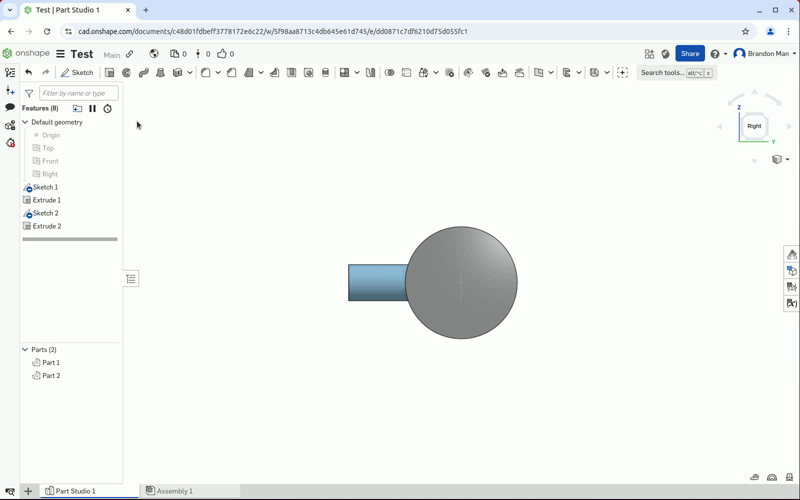
key(shift+h)
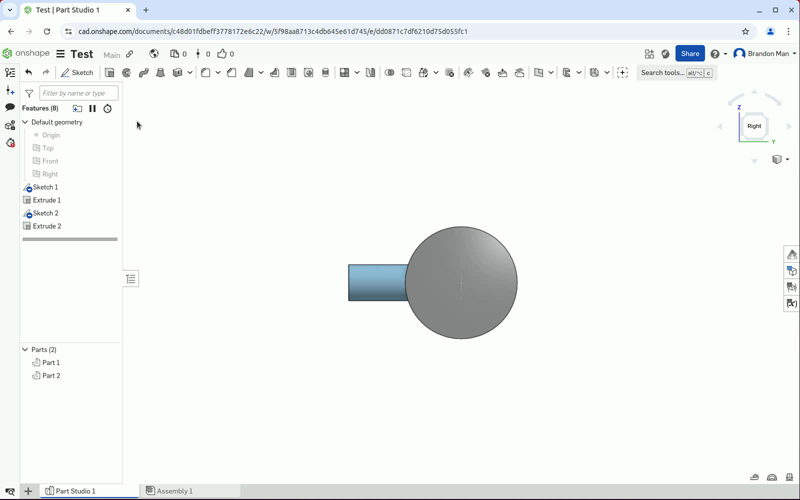
key(shift+7)
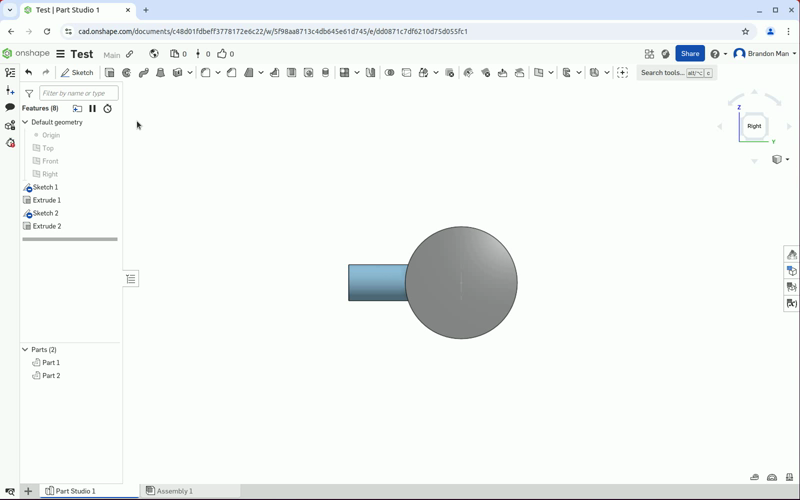
key(right, 2)
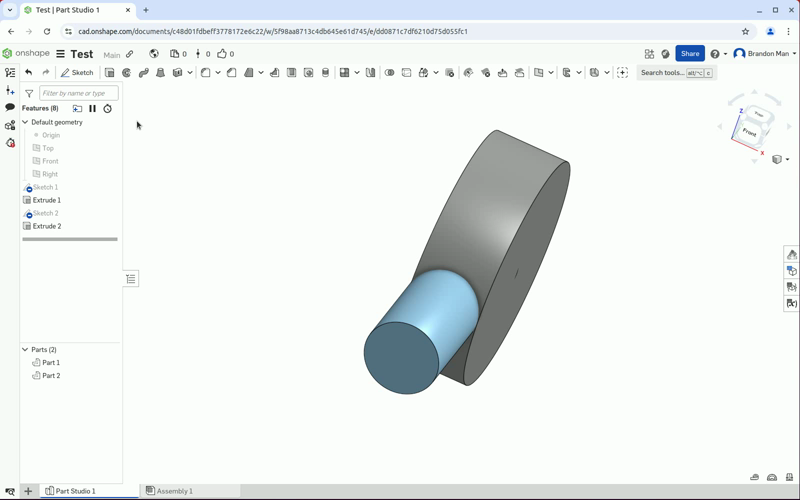
key(down, 2)
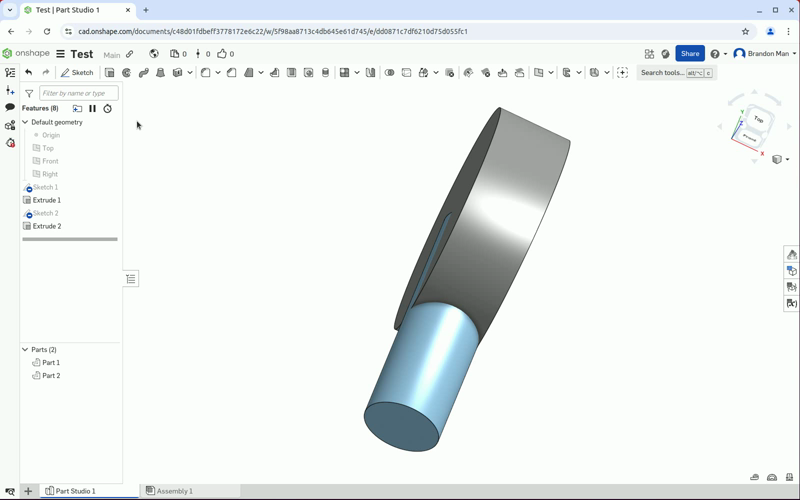
key(up, 2)
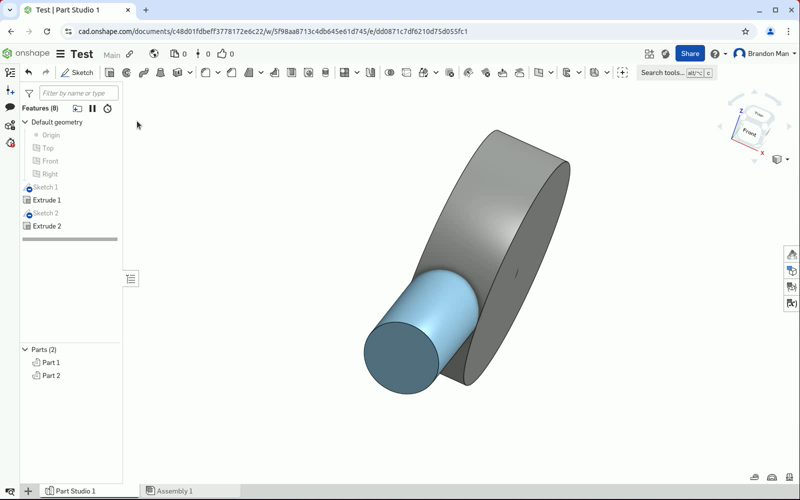
key(left, 2)
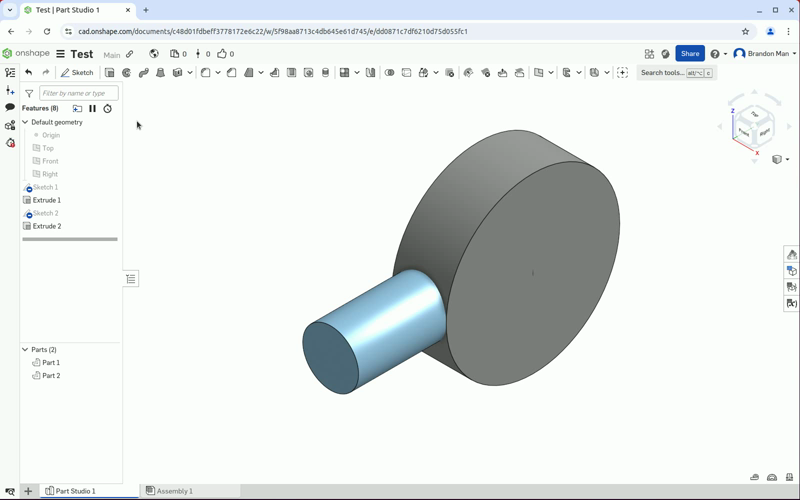
mouse_move(73, 189)
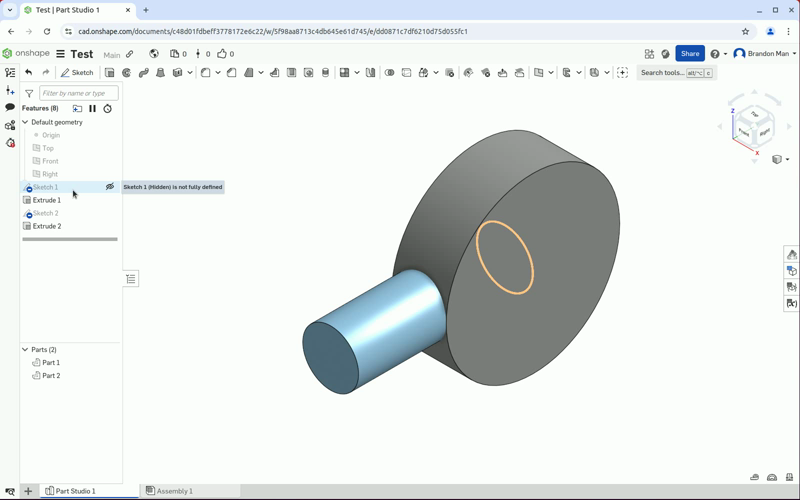
click(73, 189)